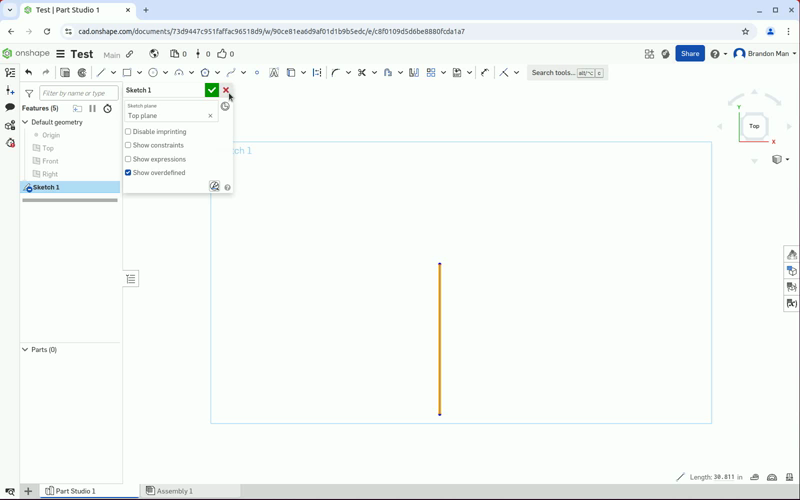
key(shift+h)
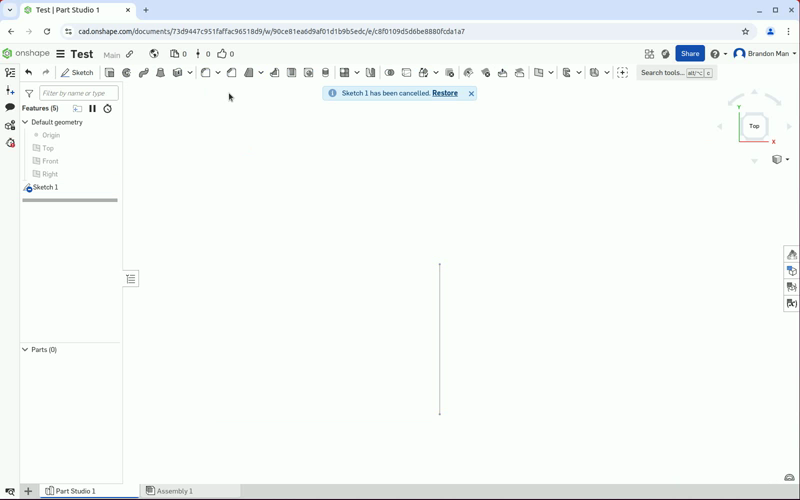
key(shift+s)
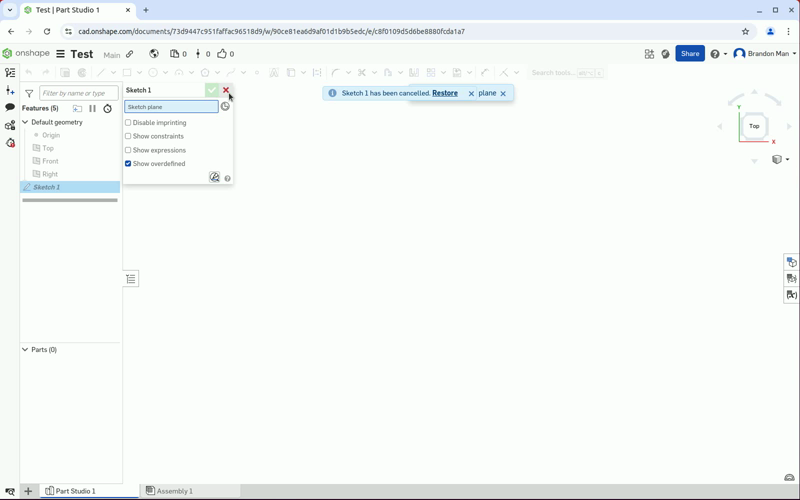
mouse_move(73, 150)
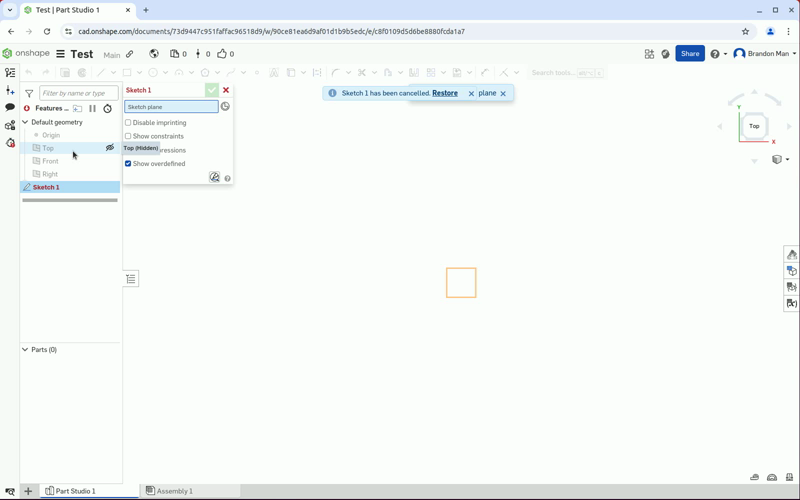
click(73, 150)
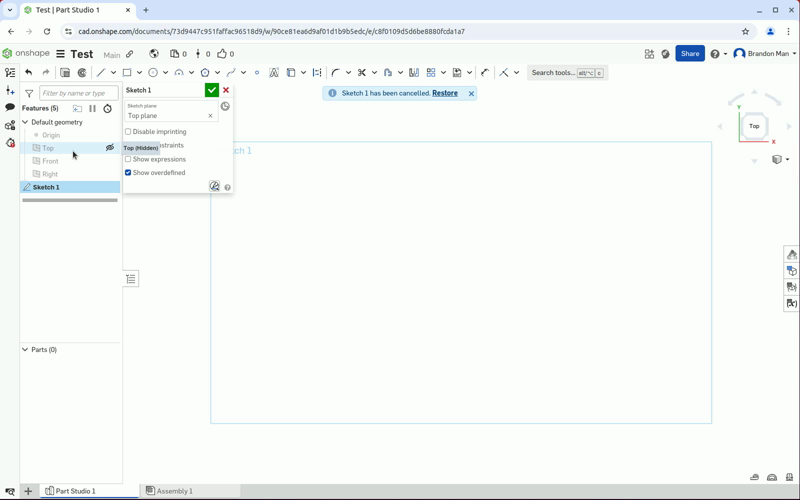
mouse_move(73, 352)
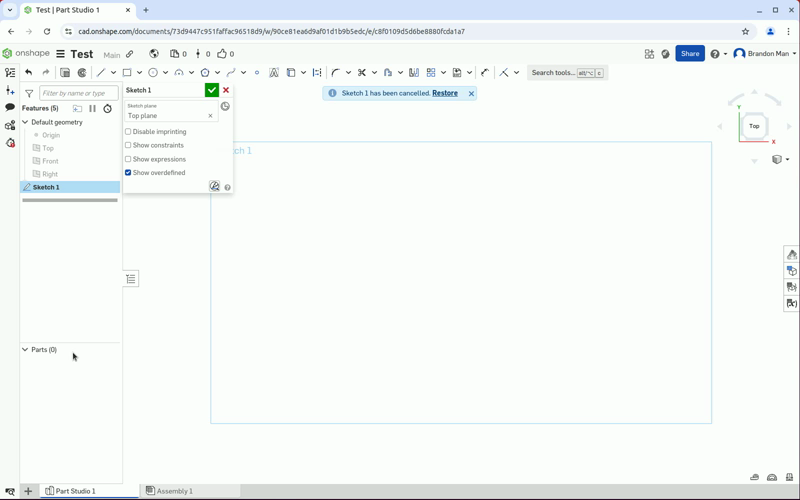
key(y)
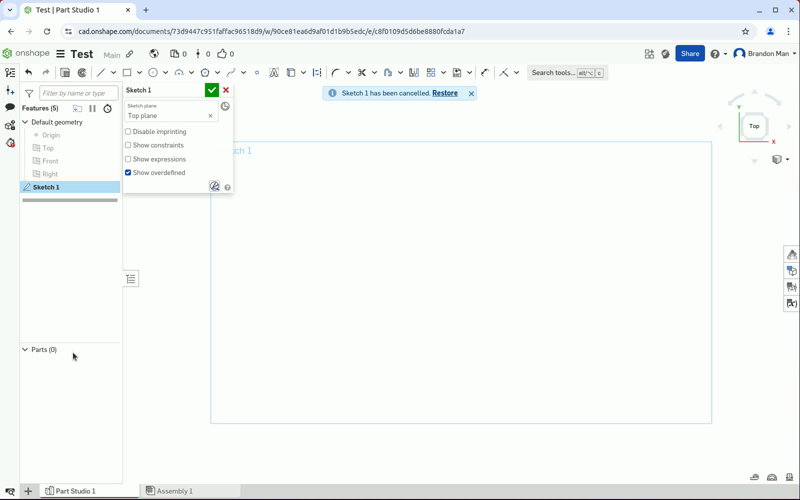
key(l)
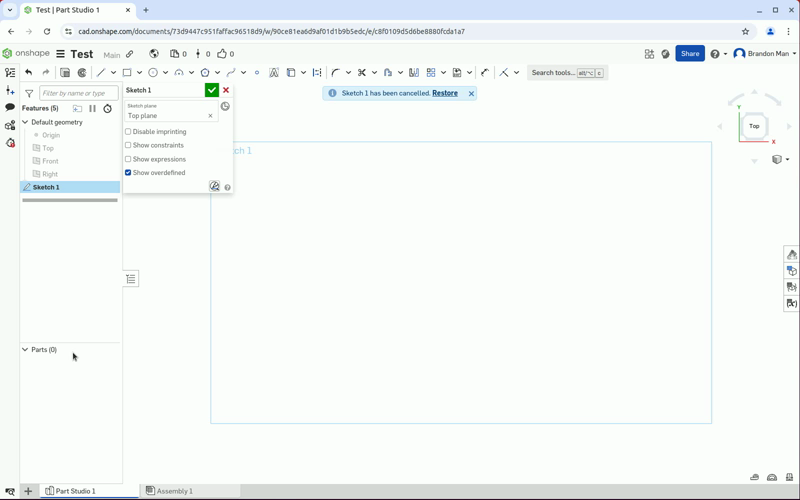
key_down(shift)
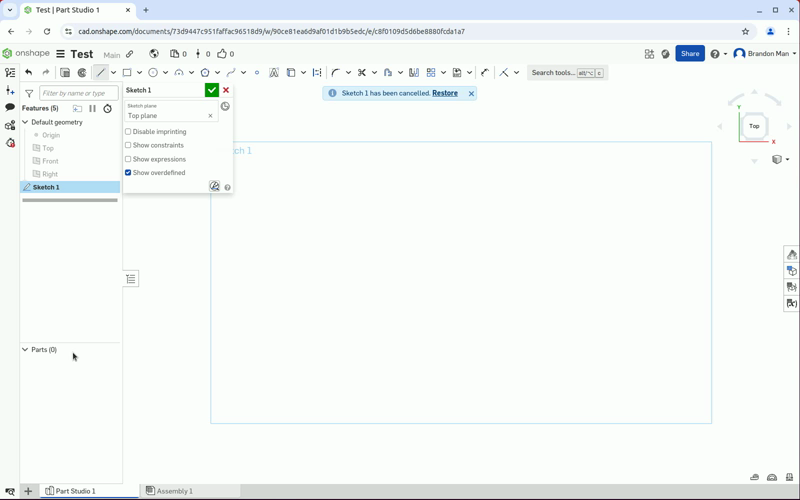
mouse_move(348, 360)
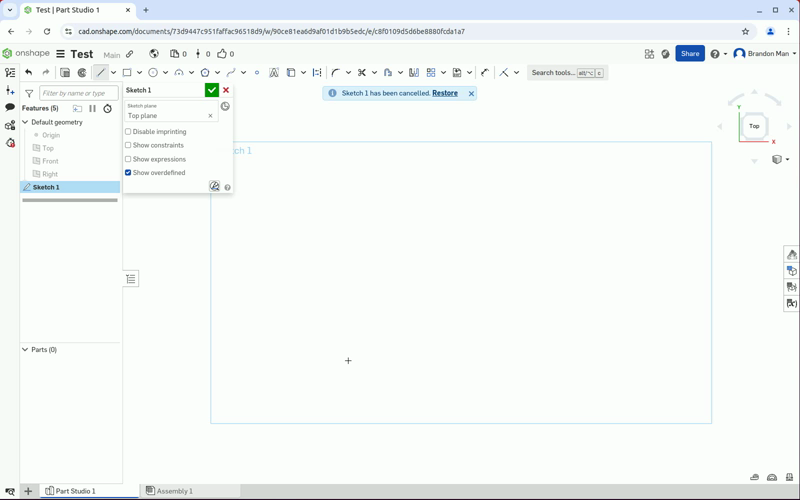
click(348, 360)
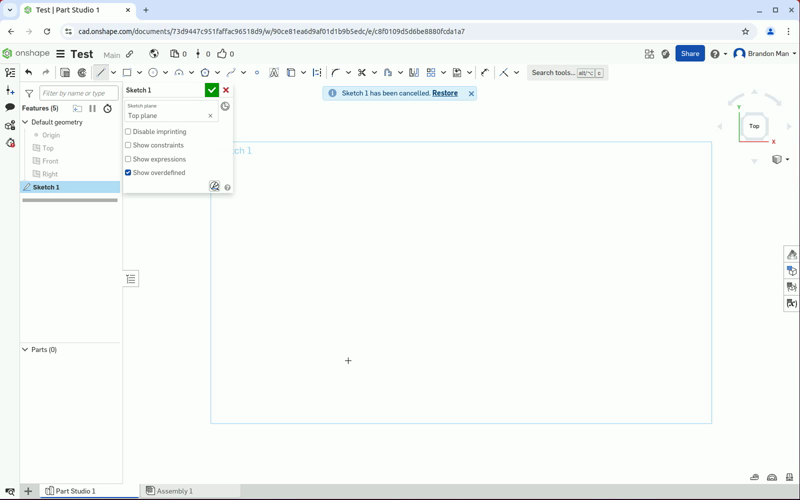
key_up(shift)
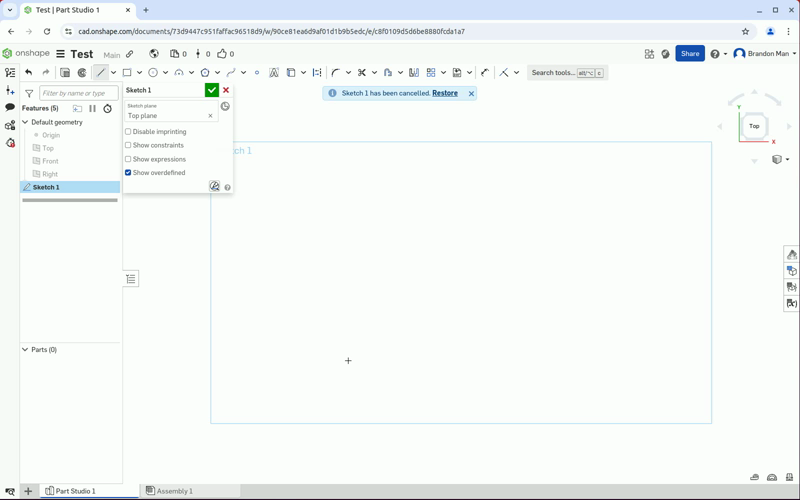
key_down(shift)
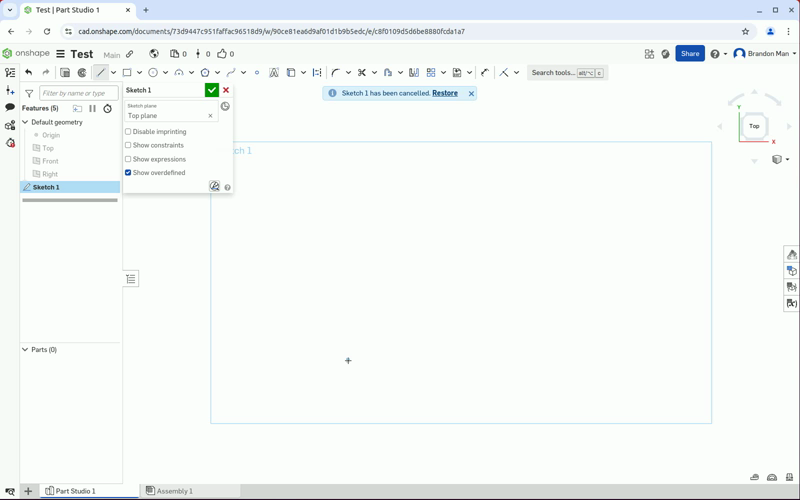
mouse_move(572, 360)
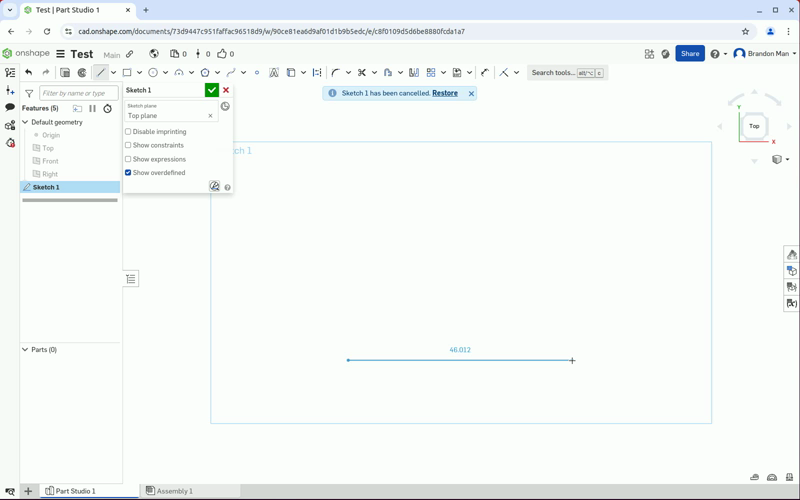
click(572, 360)
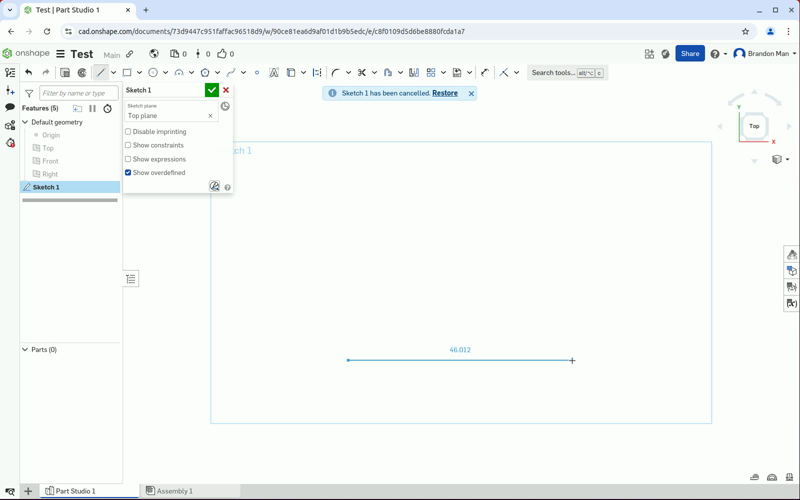
key_up(shift)
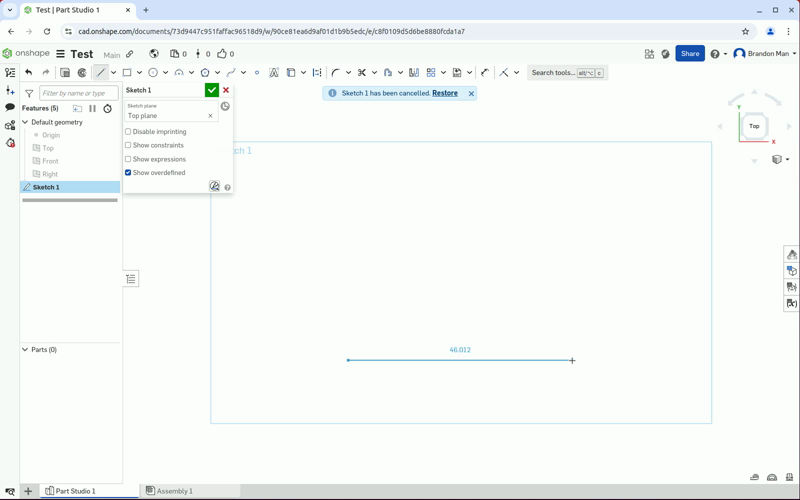
key_down(shift)
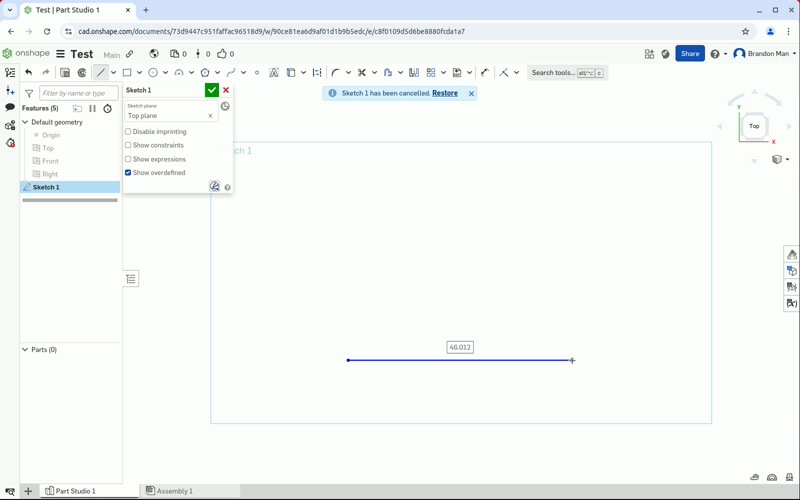
mouse_move(572, 204)
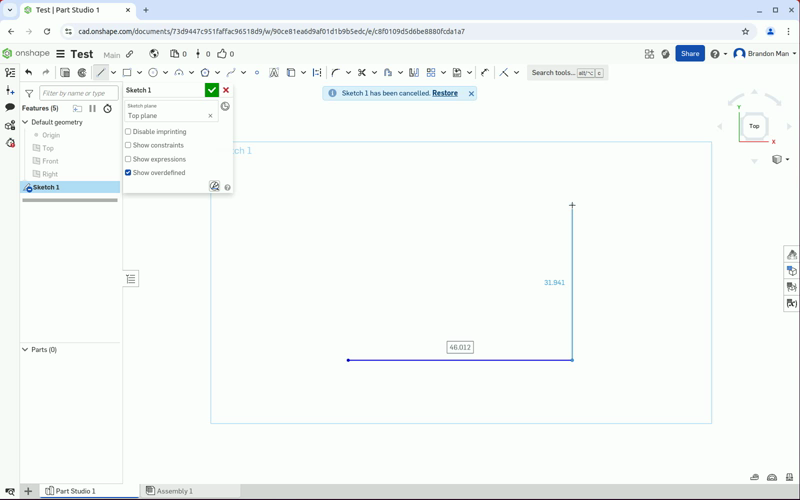
click(572, 204)
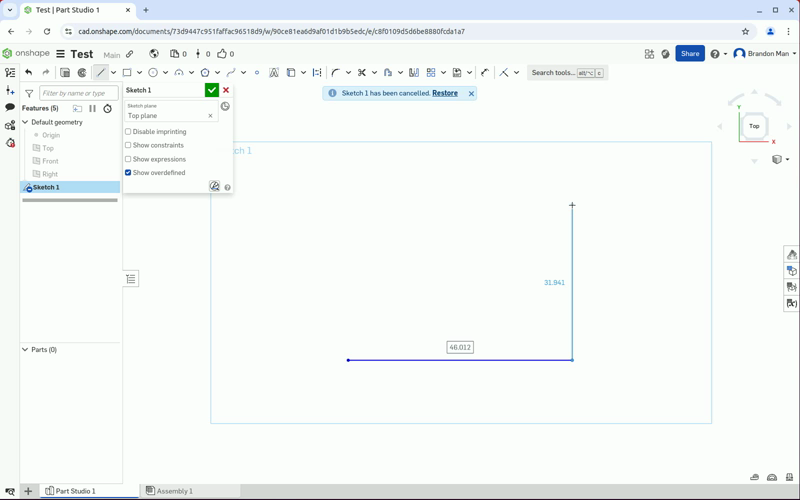
key_up(shift)
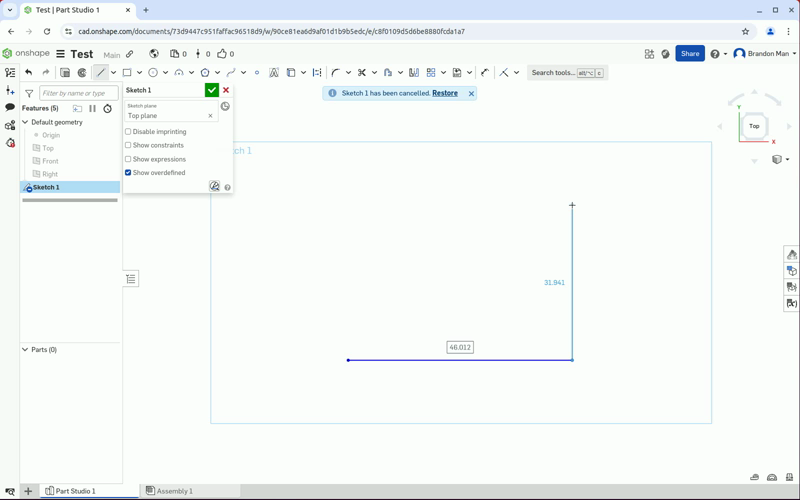
key_down(shift)
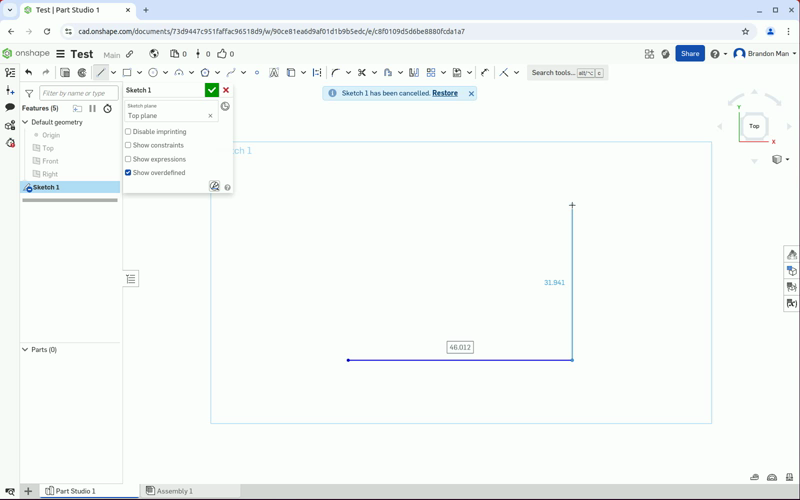
mouse_move(348, 204)
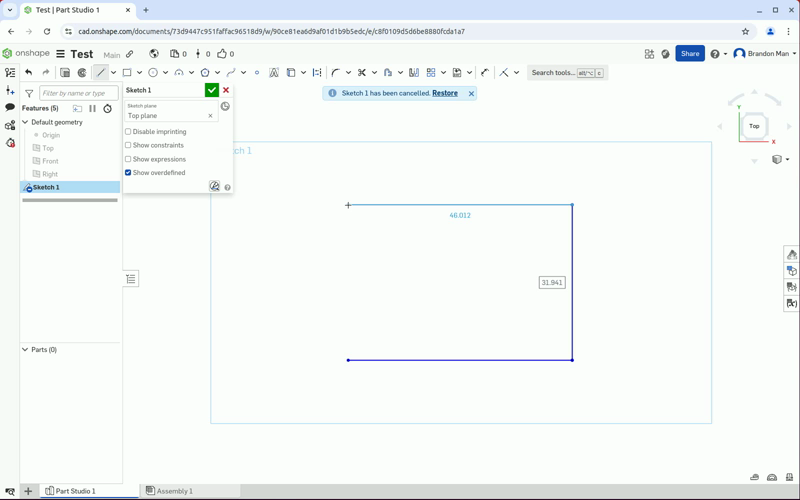
click(348, 204)
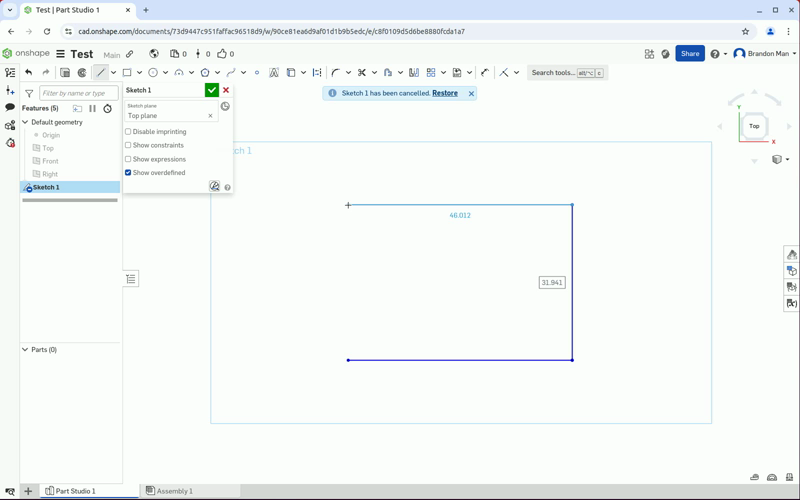
key_up(shift)
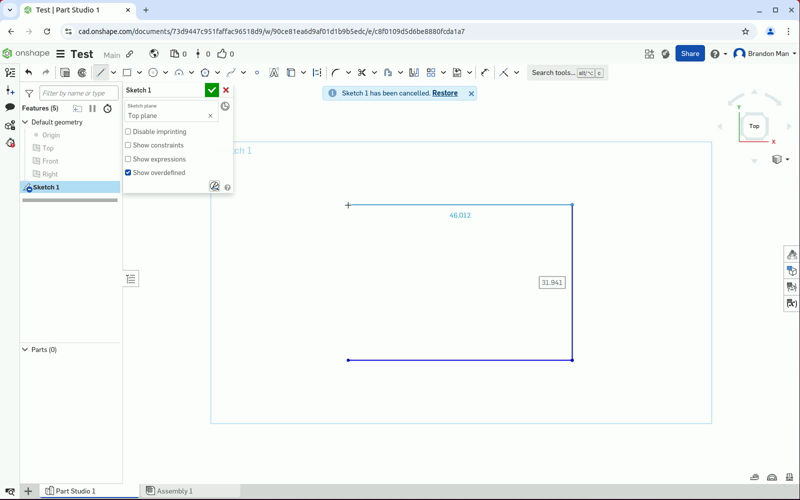
key_down(shift)
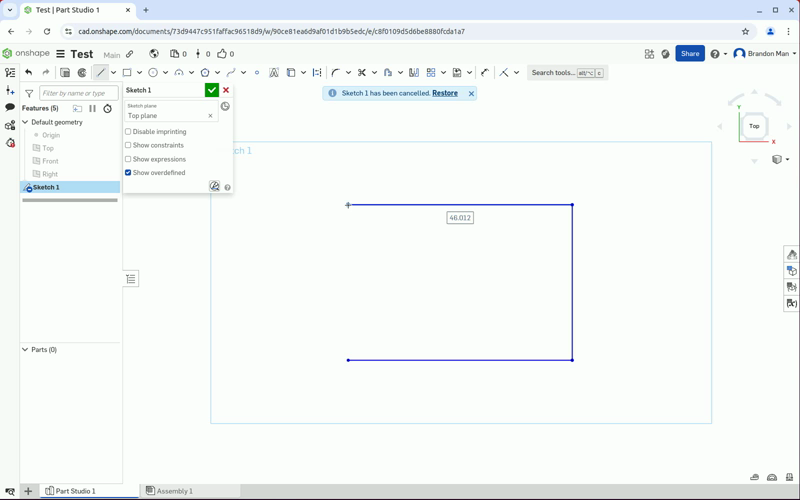
mouse_move(348, 360)
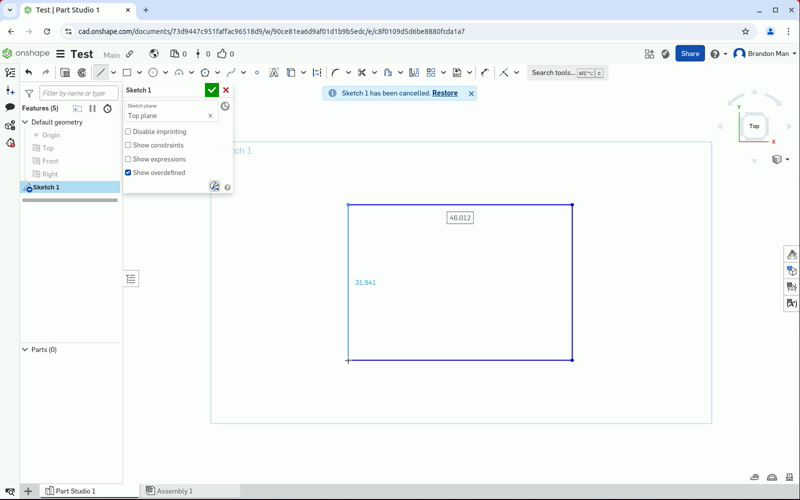
key_up(shift)
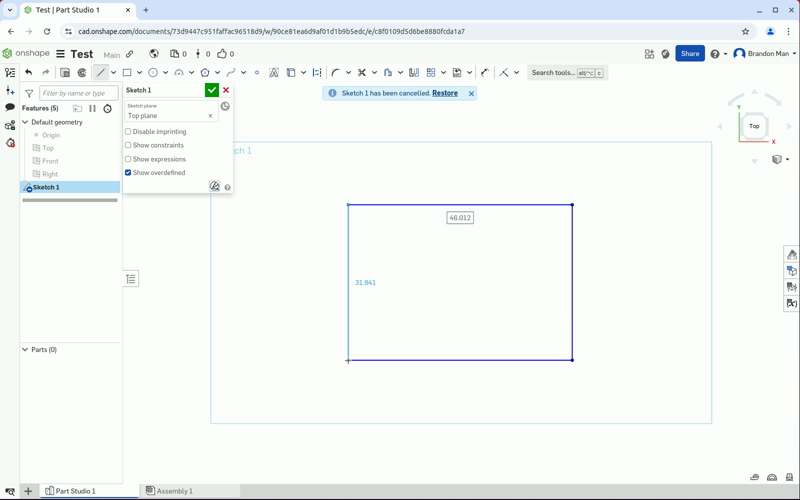
click(348, 360)
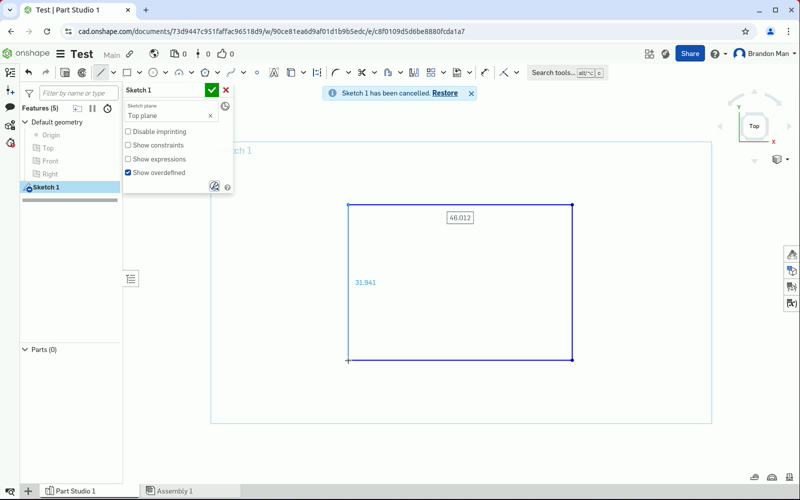
key(esc)
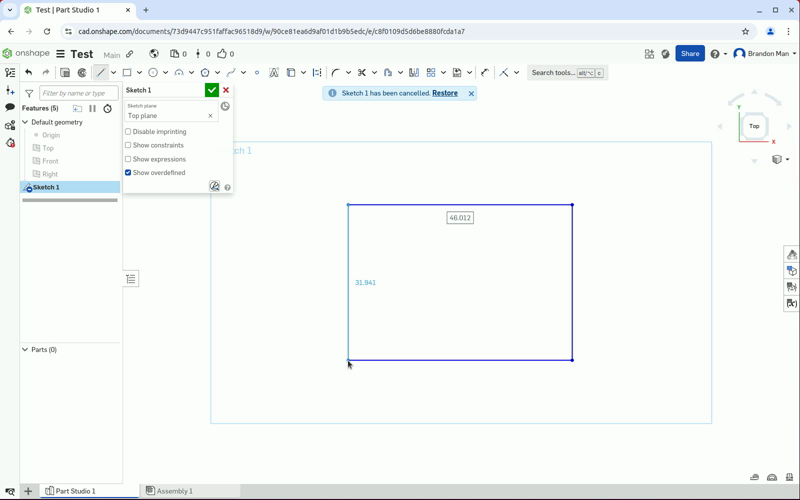
mouse_move(375, 230)
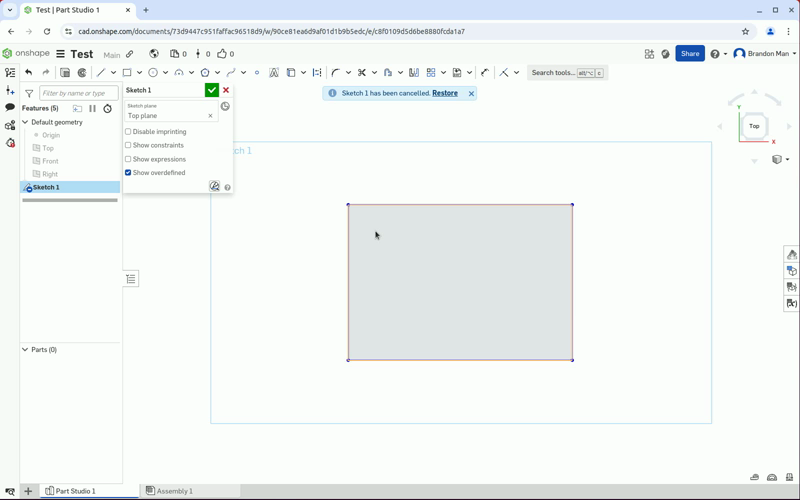
click(375, 230)
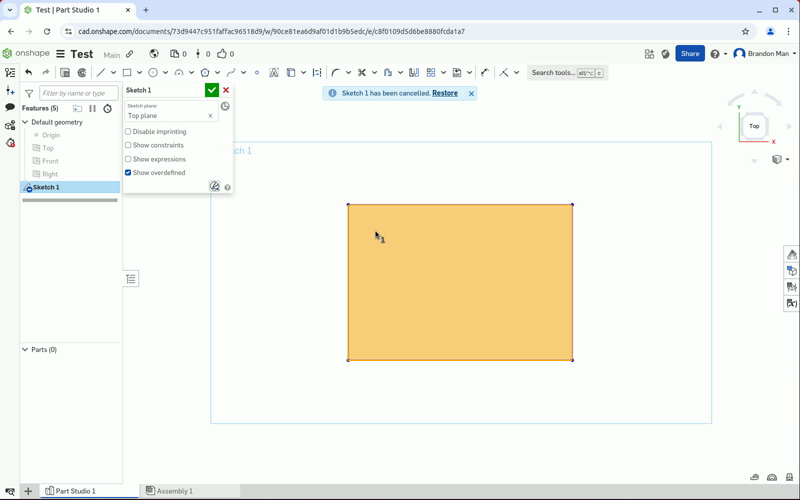
mouse_move(73, 352)
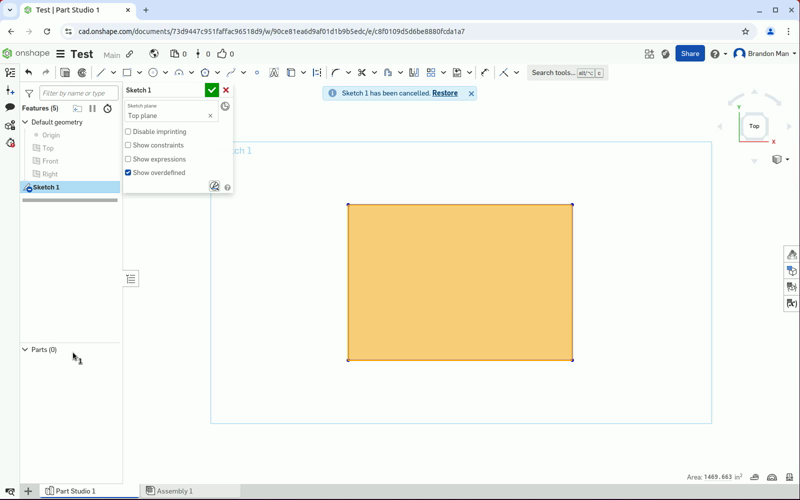
key(shift+y)
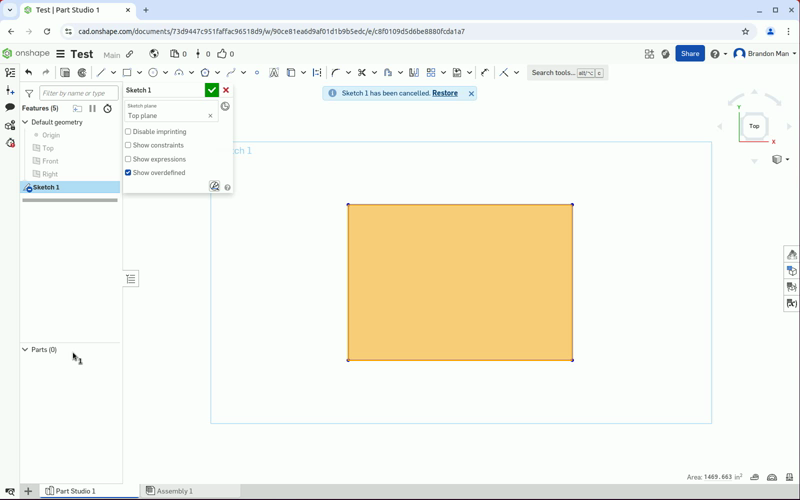
key(shift+e)
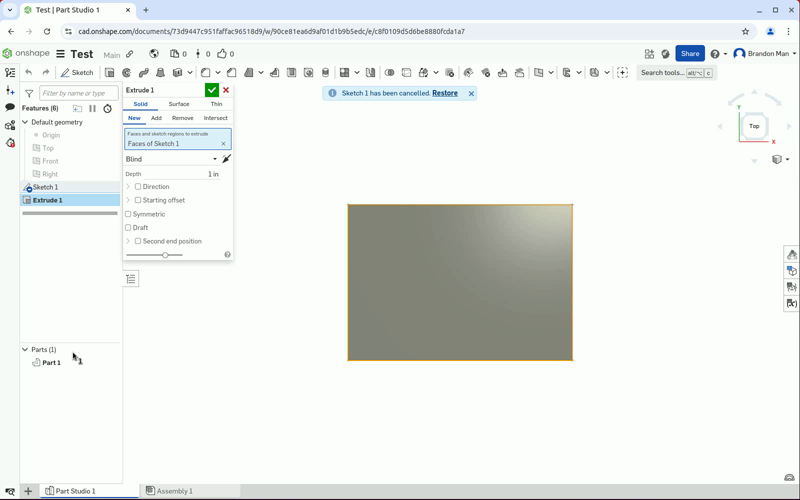
mouse_move(143, 106)
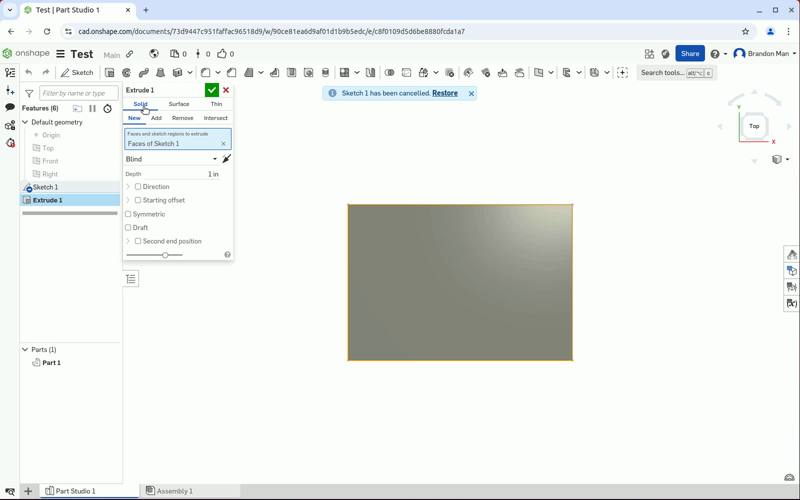
click(143, 106)
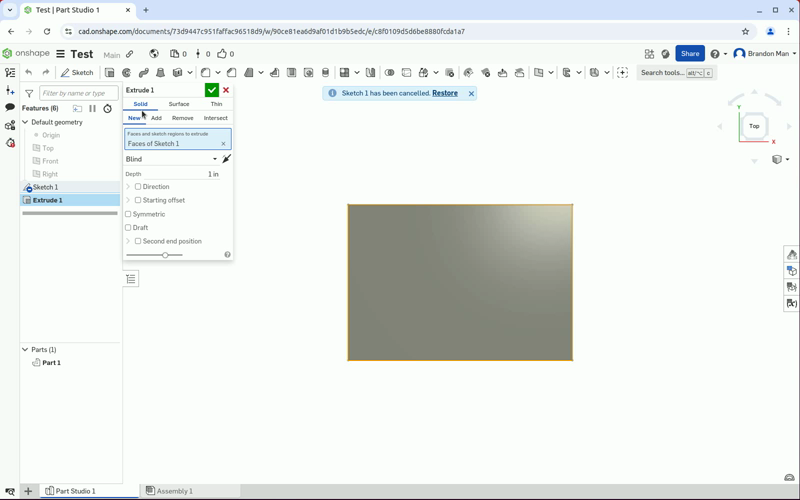
mouse_move(137, 120)
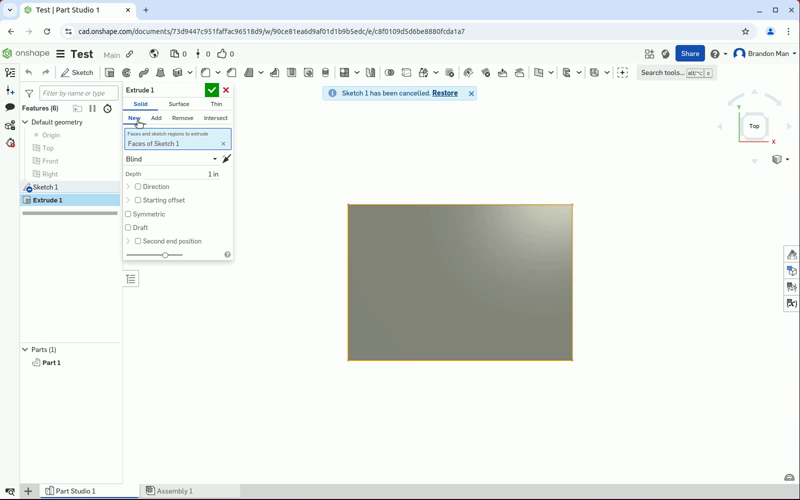
click(137, 120)
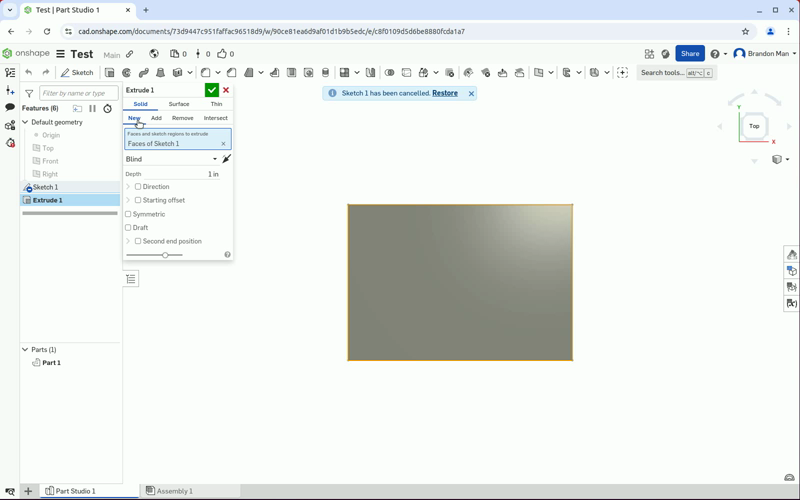
key(tab, 4)
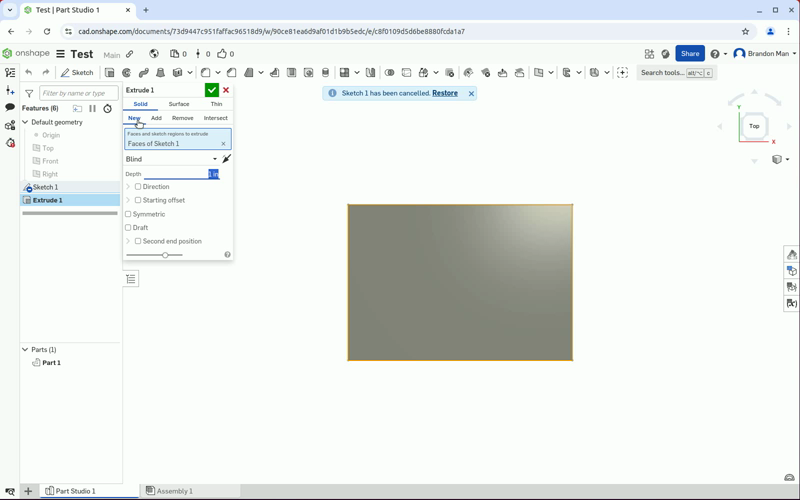
text(21.423)
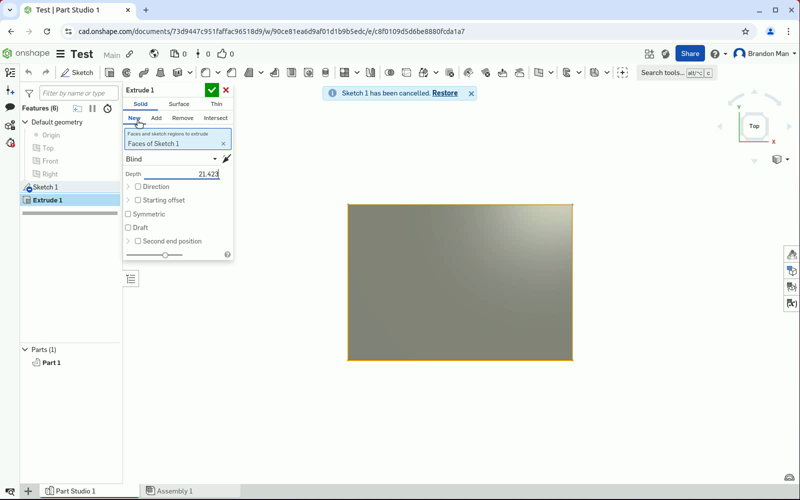
key(enter)
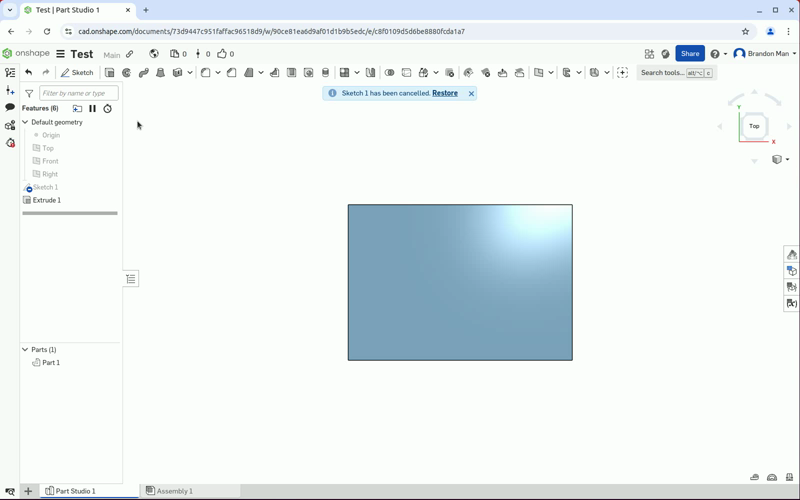
key(shift+h)
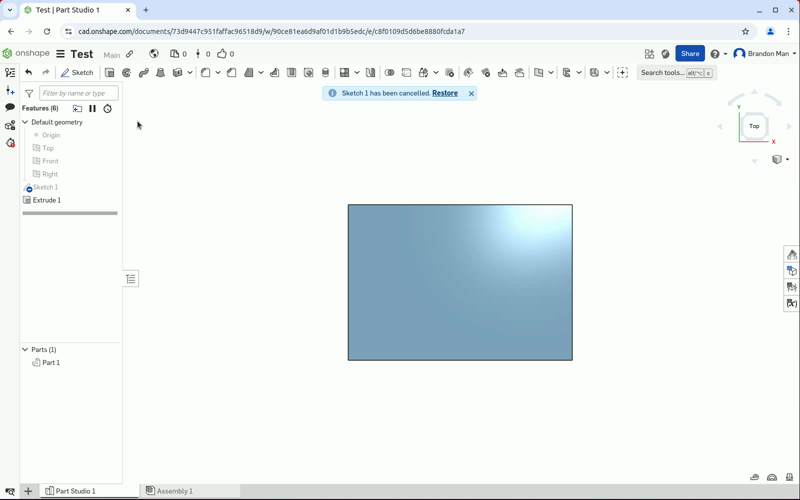
key(shift+h)
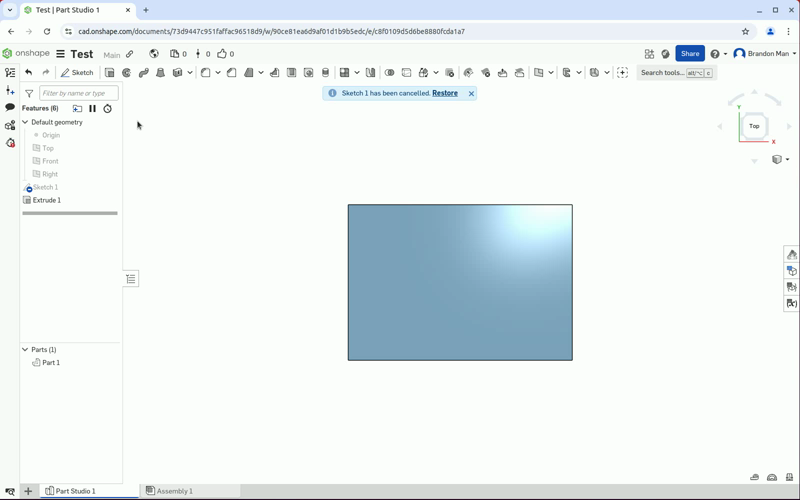
mouse_move(73, 189)
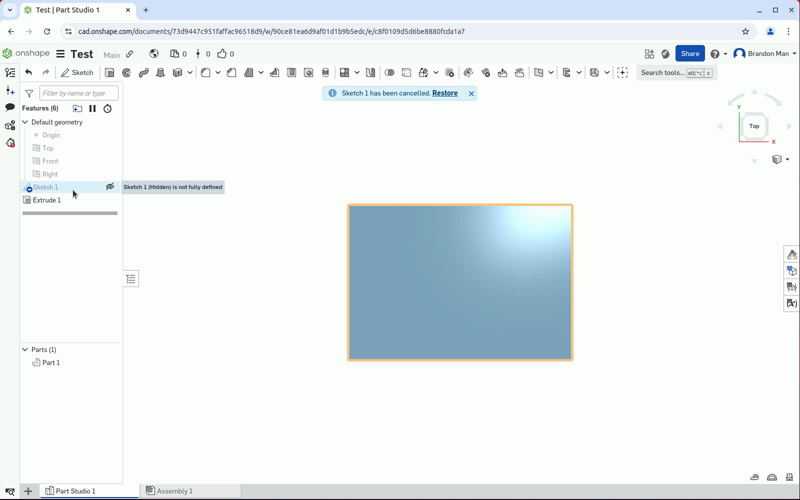
click(73, 189)
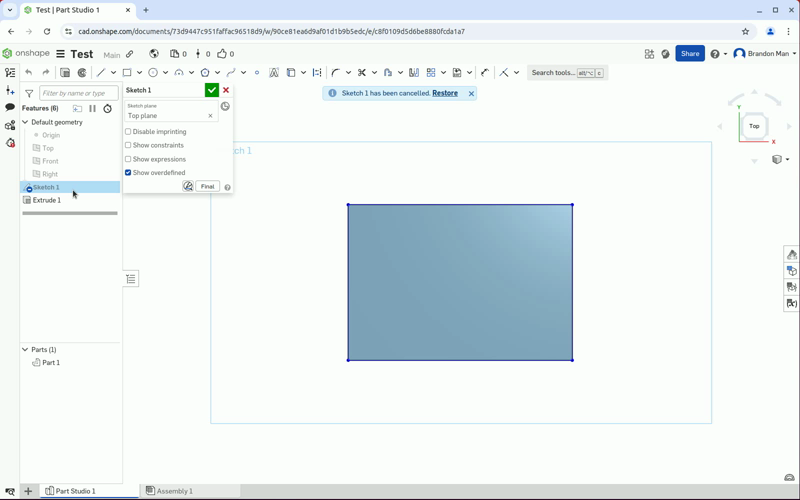
mouse_move(229, 92)
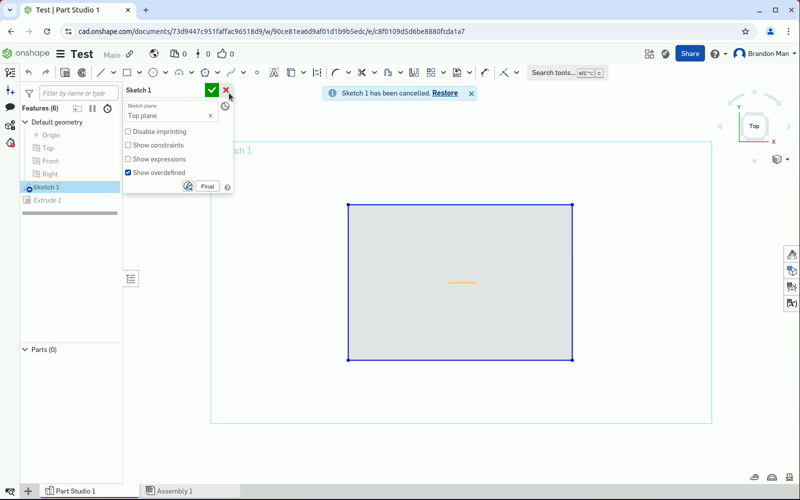
click(229, 92)
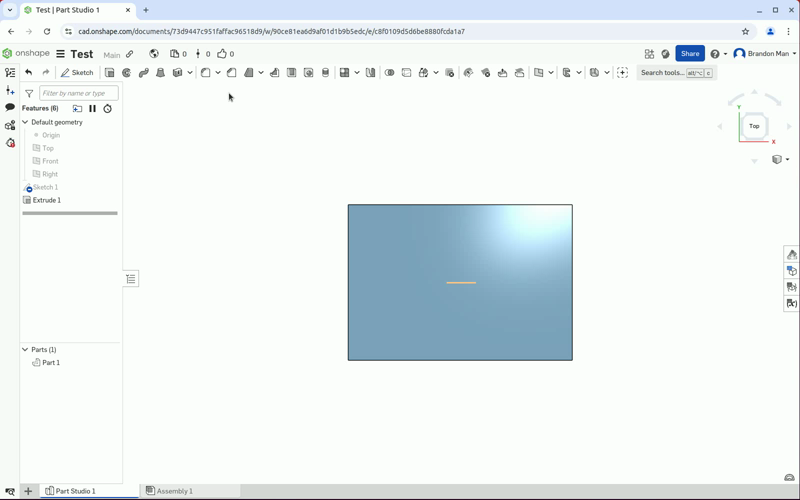
mouse_move(541, 75)
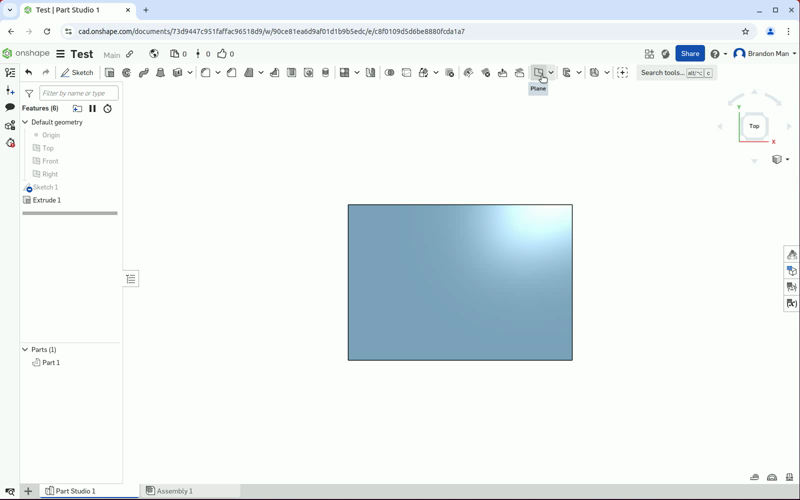
click(541, 75)
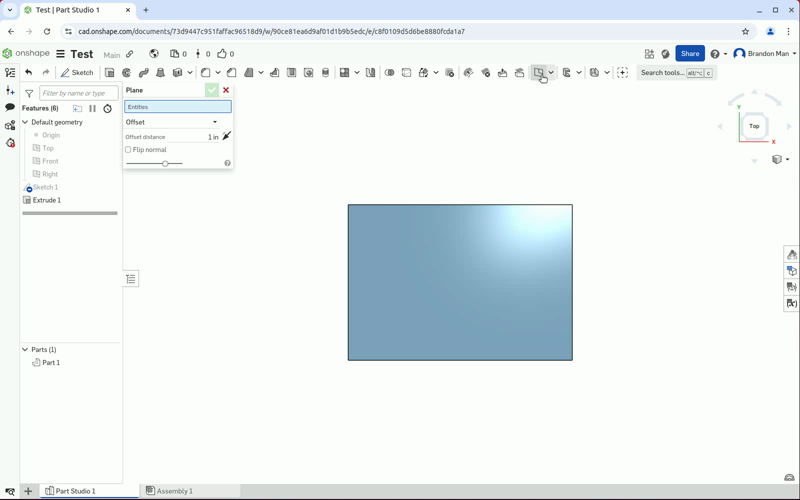
mouse_move(73, 150)
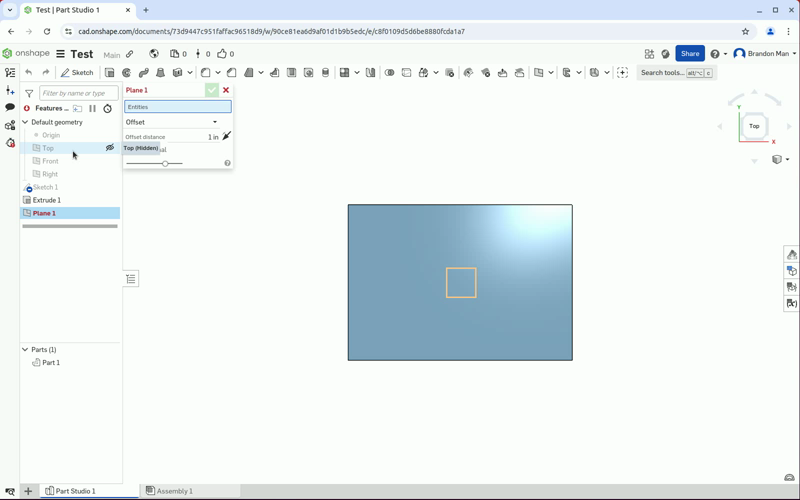
click(73, 150)
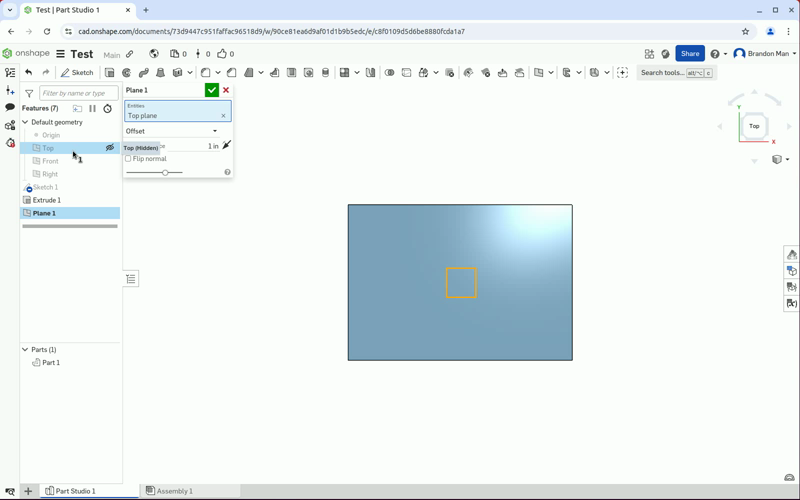
key(tab, 2)
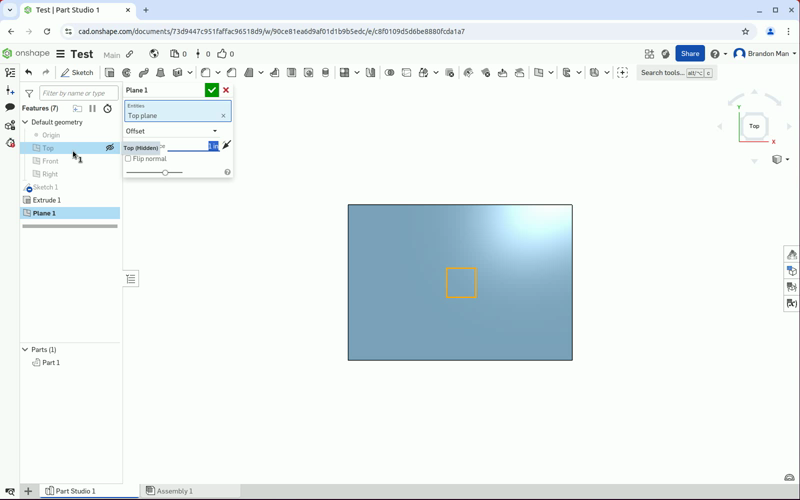
text(21.414)
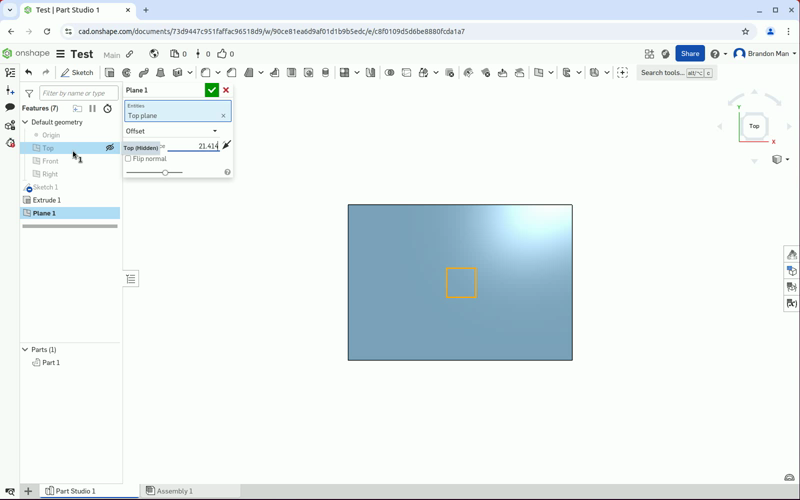
key(enter, 2)
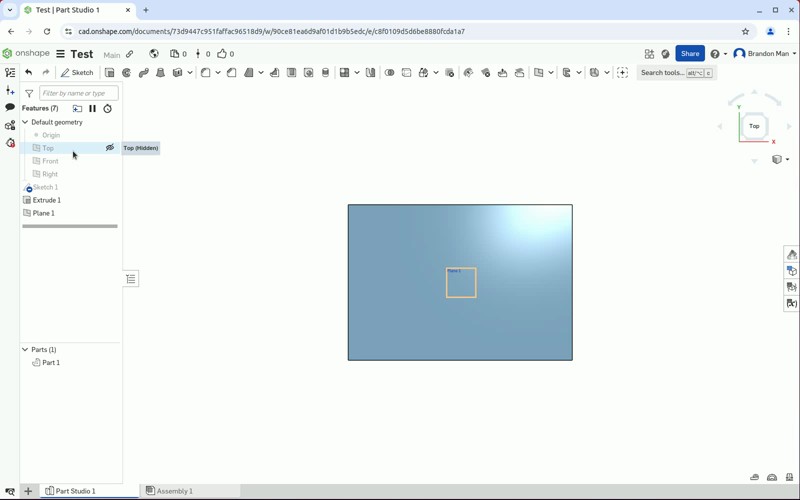
key(shift+s)
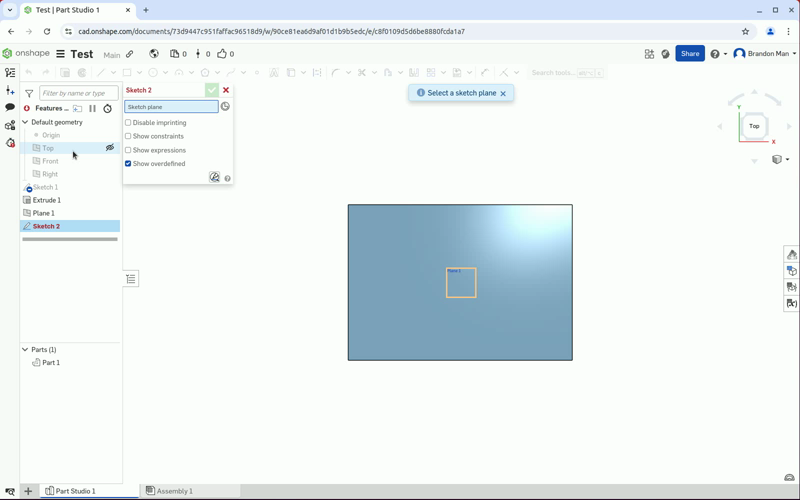
mouse_move(73, 215)
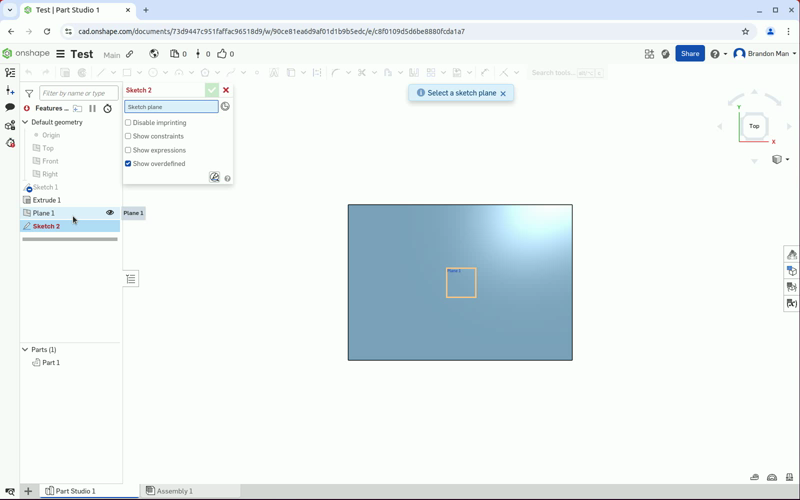
click(73, 215)
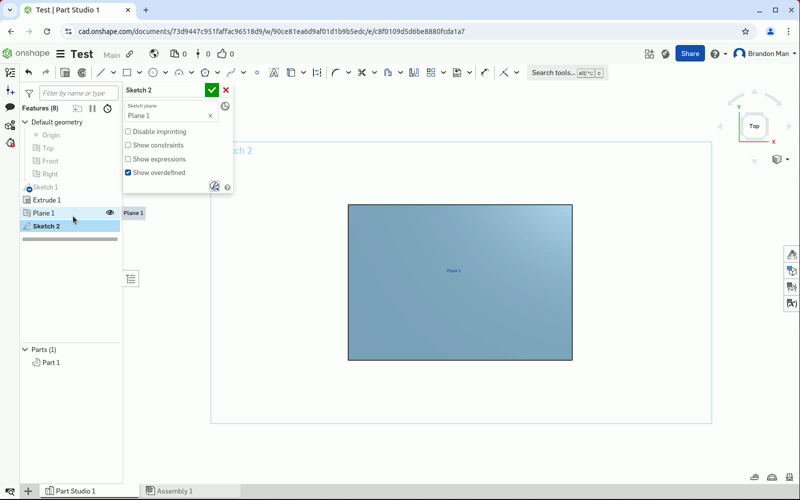
mouse_move(73, 352)
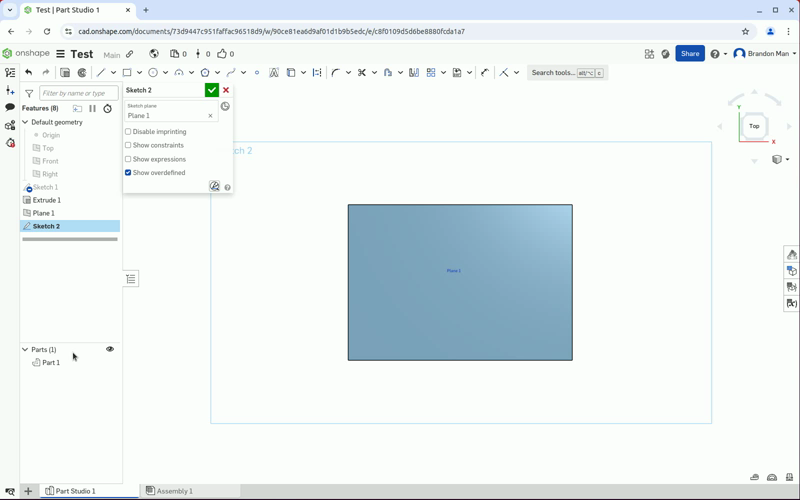
key(y)
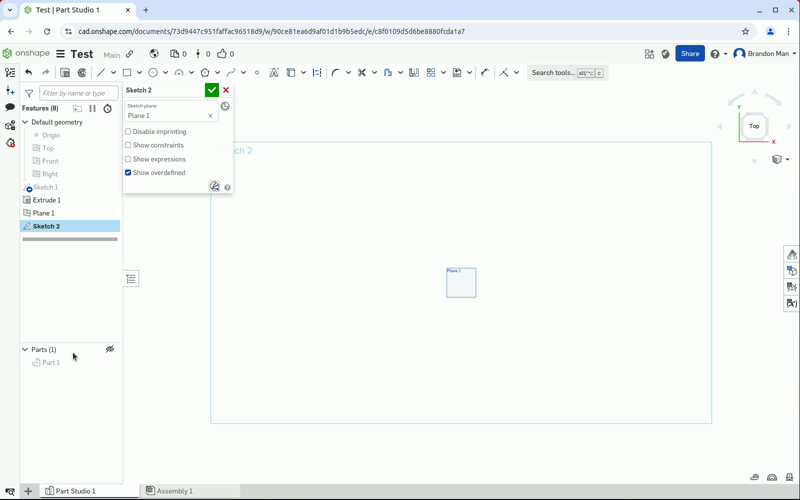
key(l)
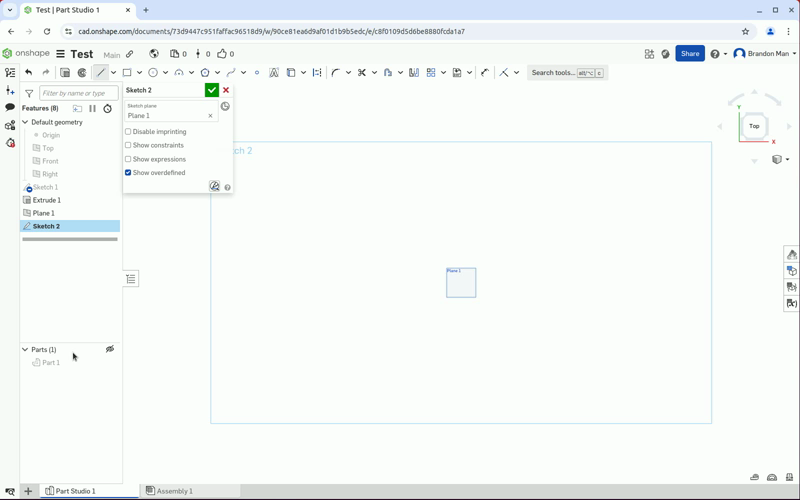
key_down(shift)
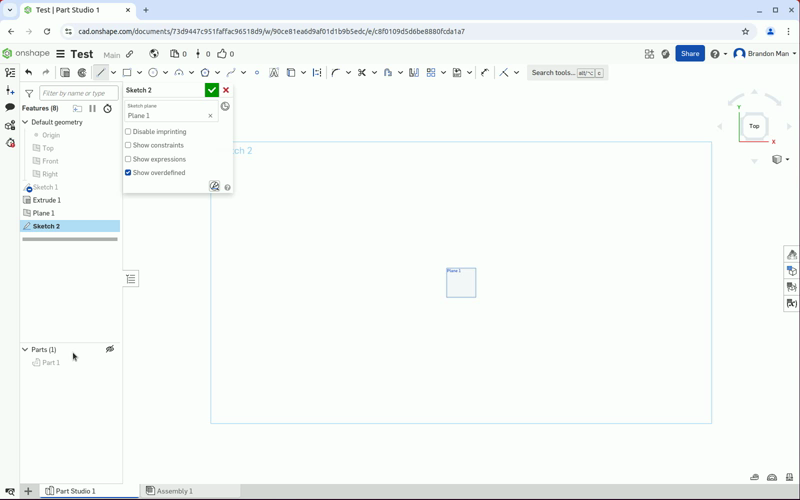
mouse_move(348, 360)
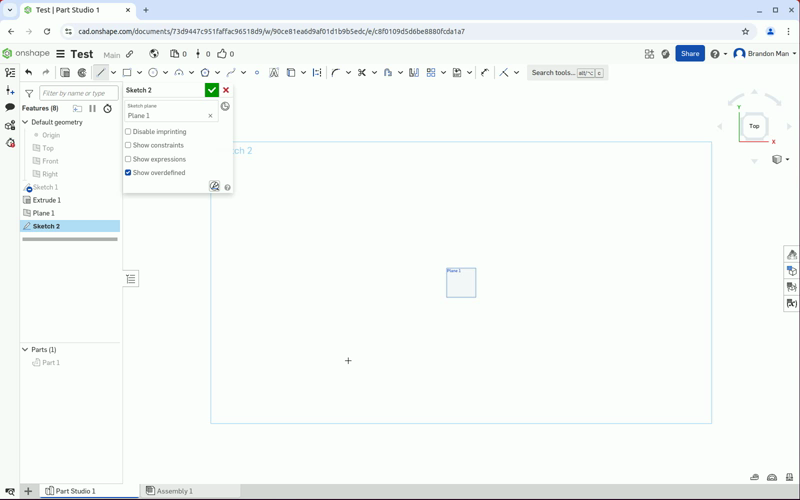
click(348, 360)
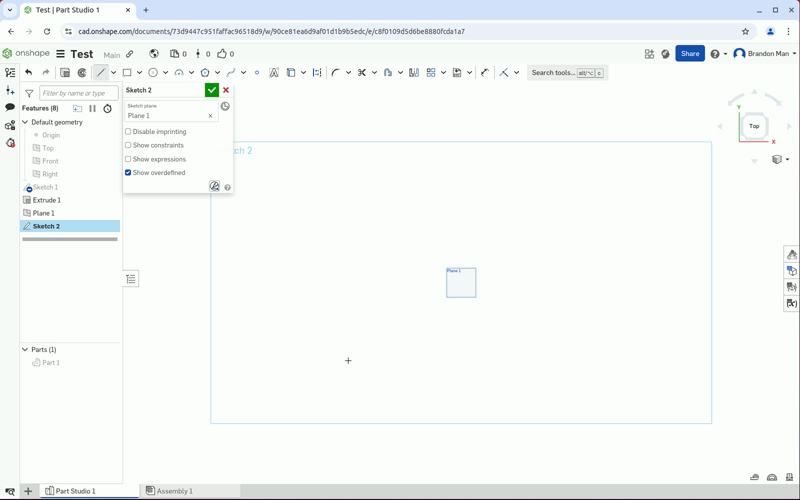
key_up(shift)
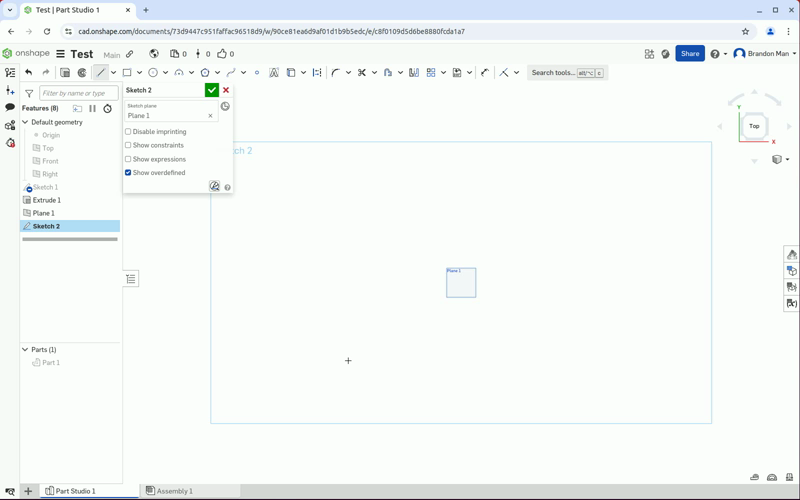
key_down(shift)
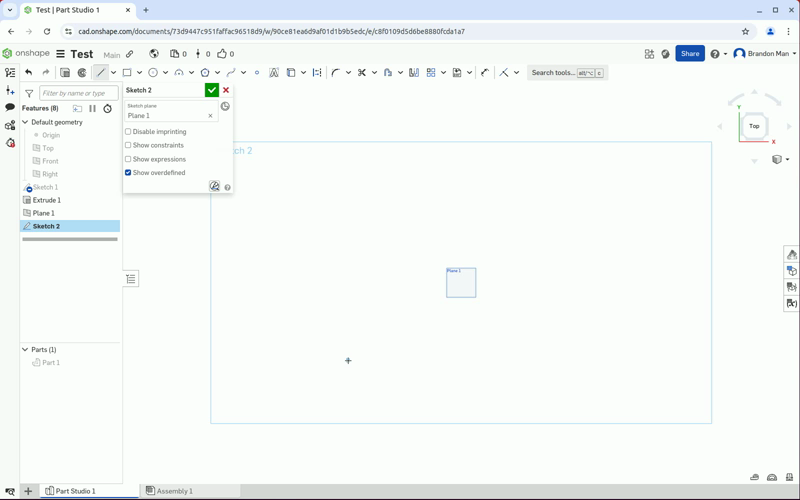
mouse_move(521, 360)
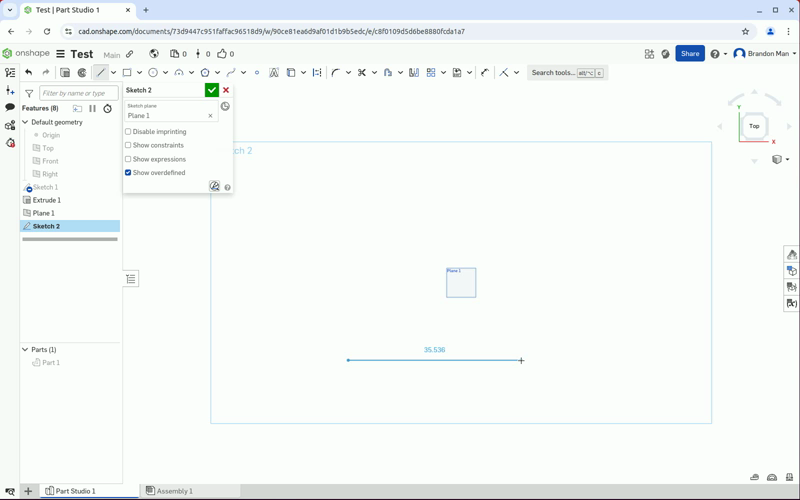
click(521, 360)
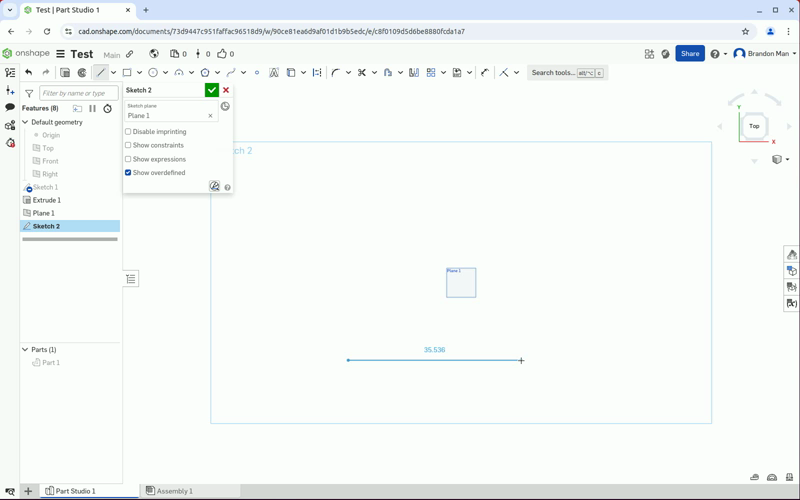
key_up(shift)
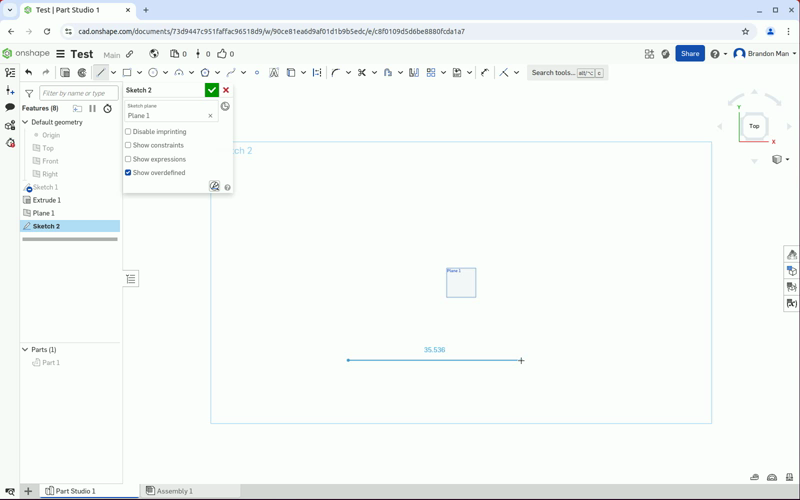
key_down(shift)
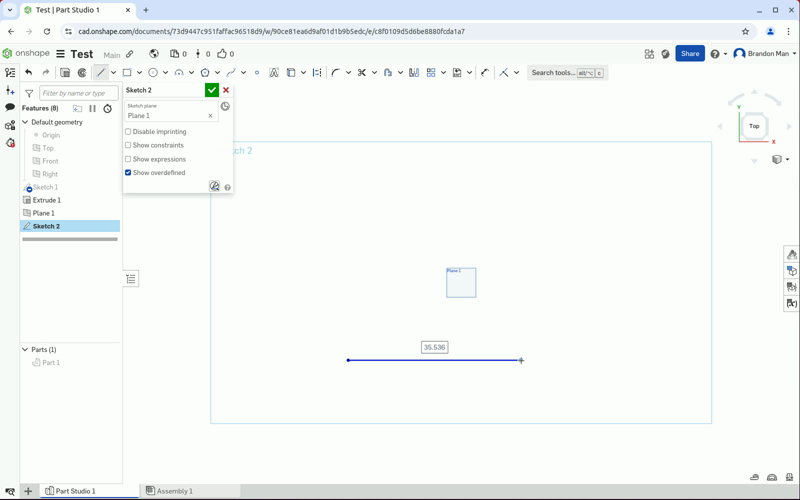
mouse_move(521, 256)
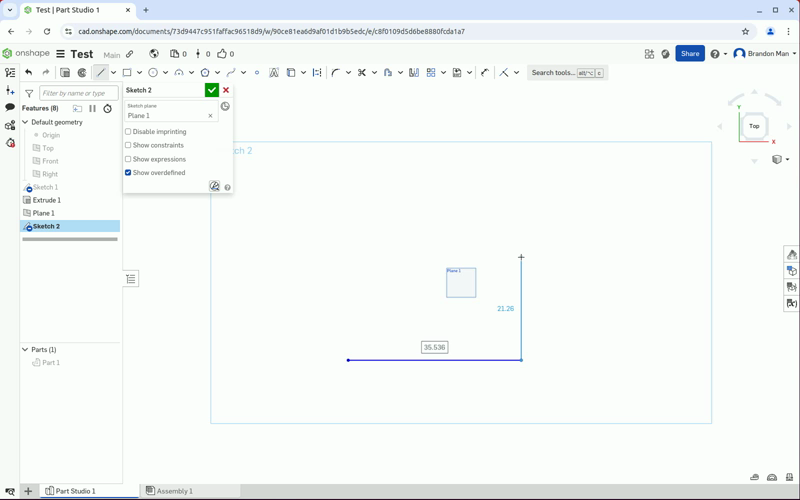
click(521, 256)
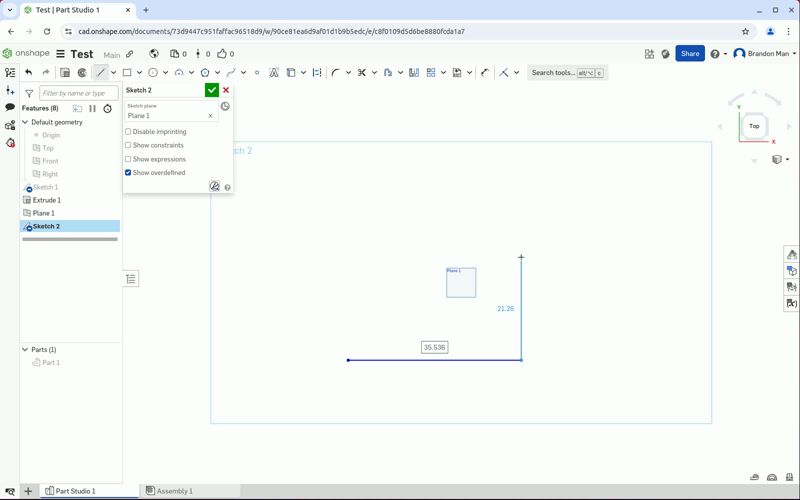
key_up(shift)
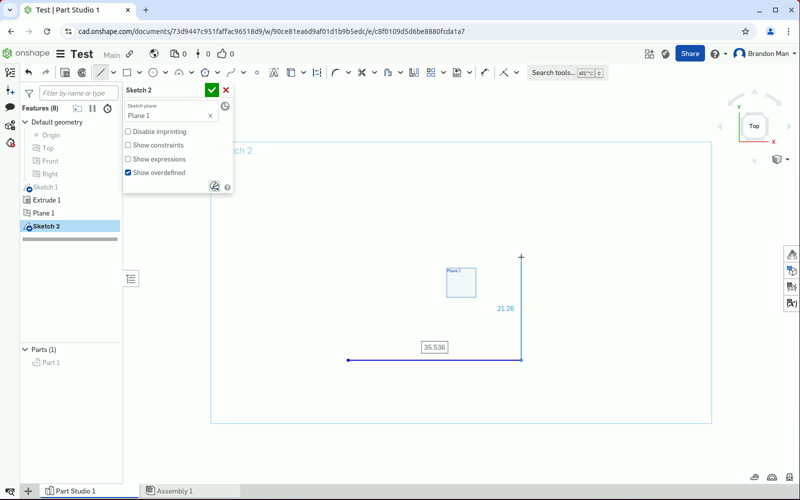
key_down(shift)
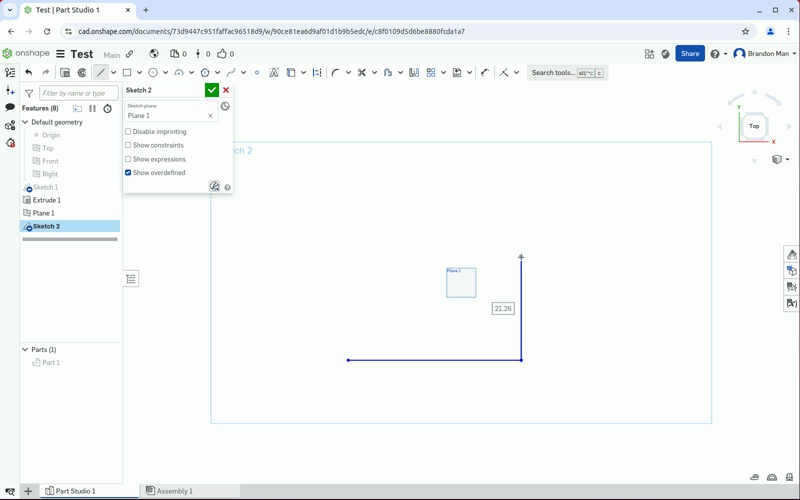
mouse_move(348, 256)
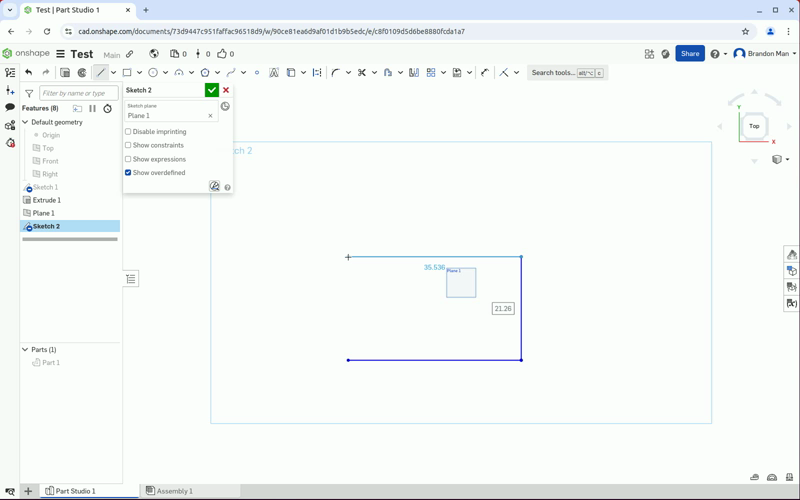
click(348, 256)
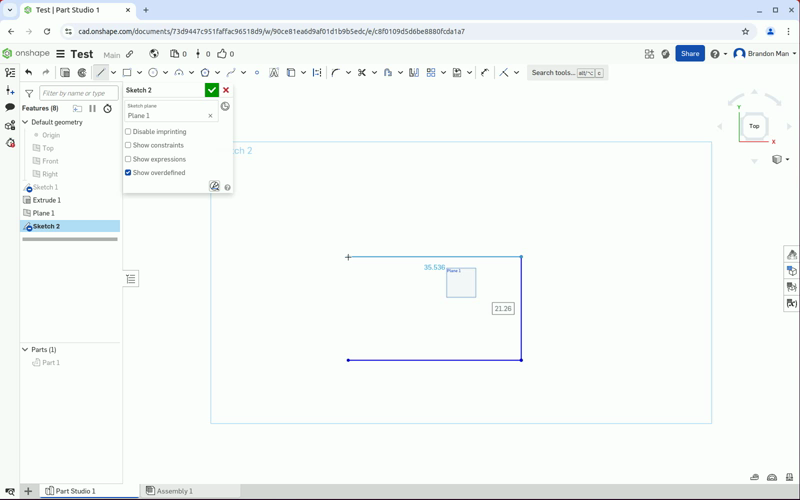
key_up(shift)
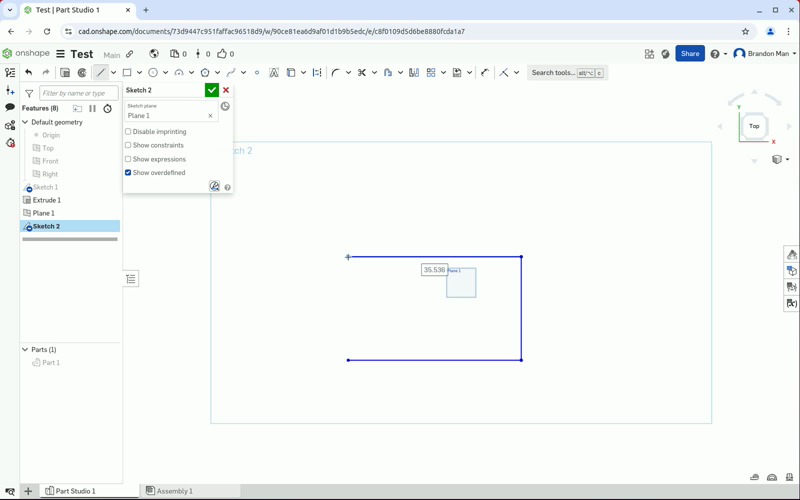
key_down(shift)
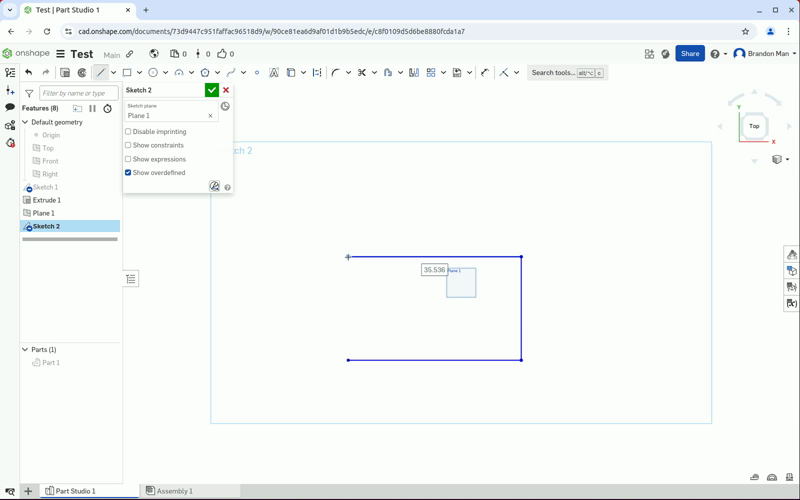
mouse_move(348, 360)
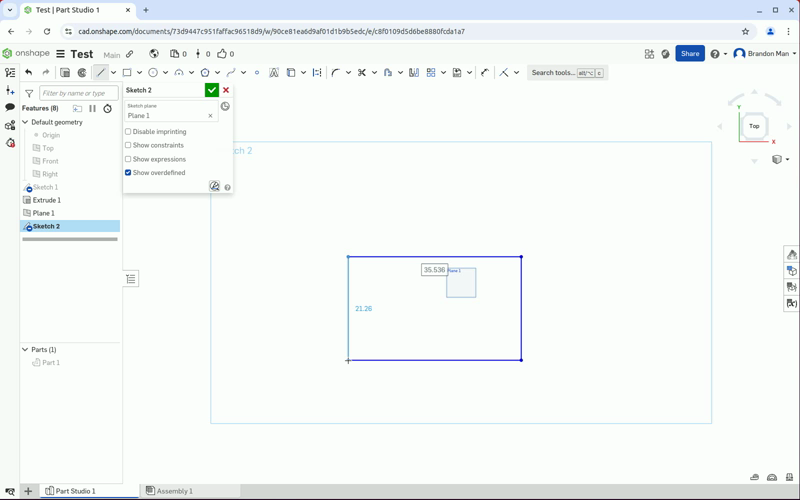
key_up(shift)
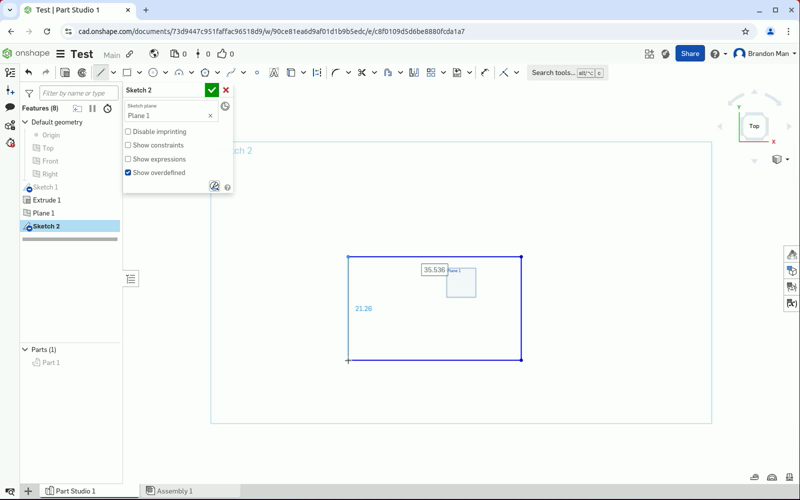
click(348, 360)
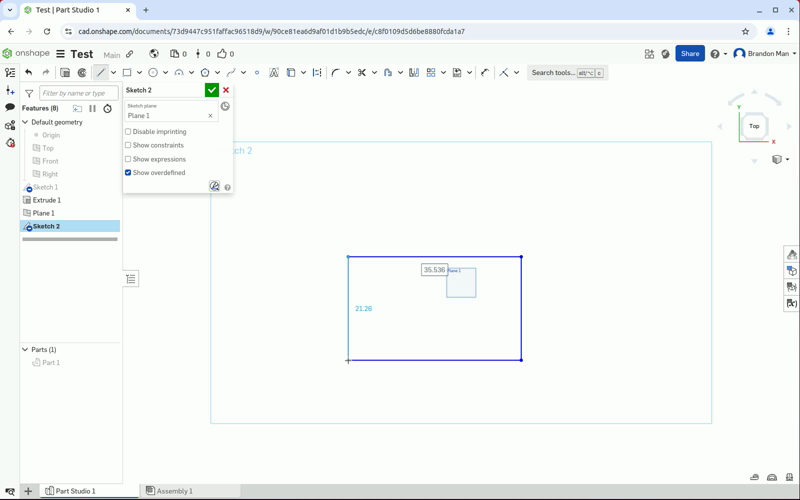
key(esc)
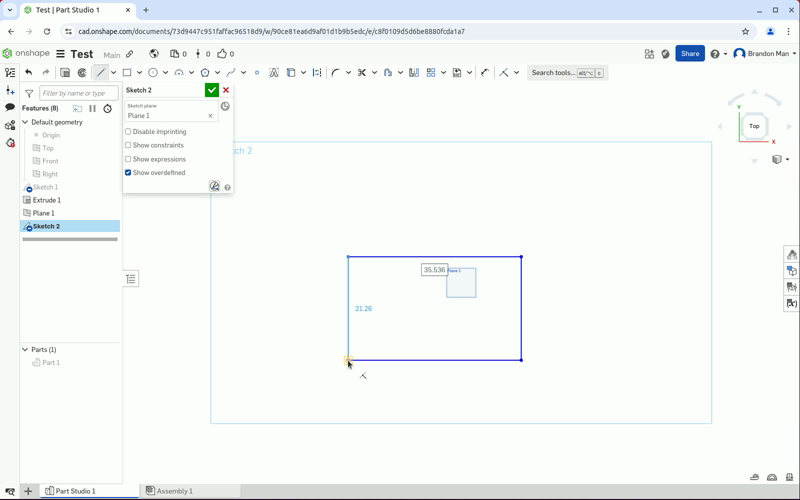
mouse_move(487, 270)
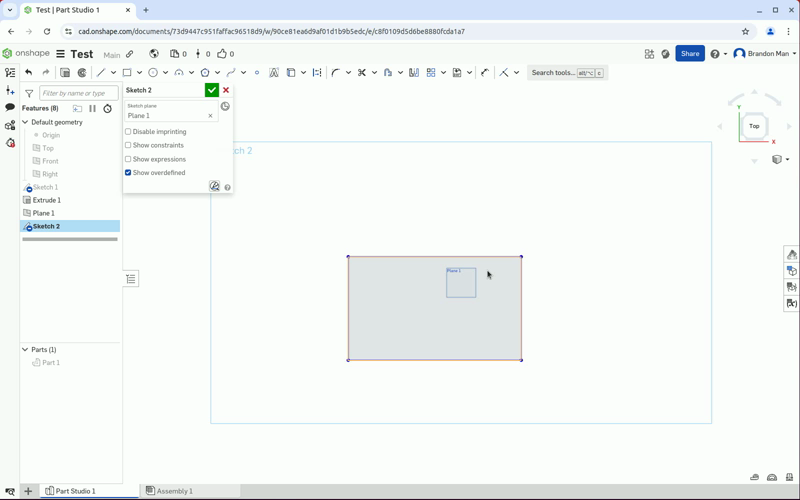
click(487, 270)
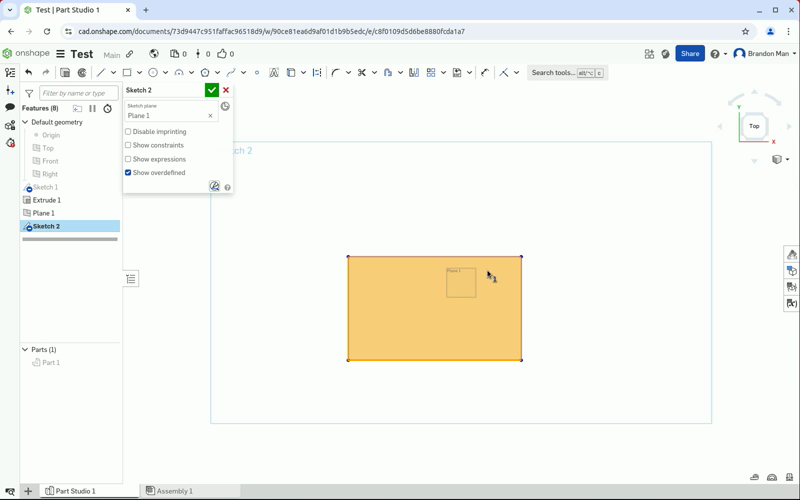
mouse_move(73, 352)
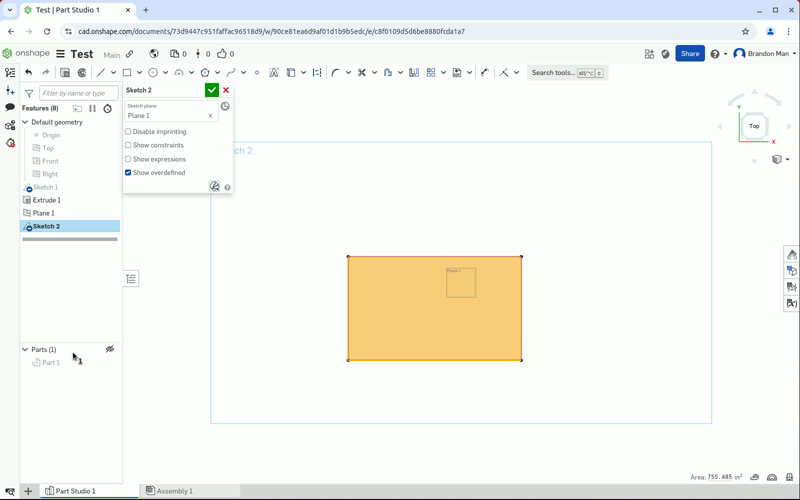
key(shift+y)
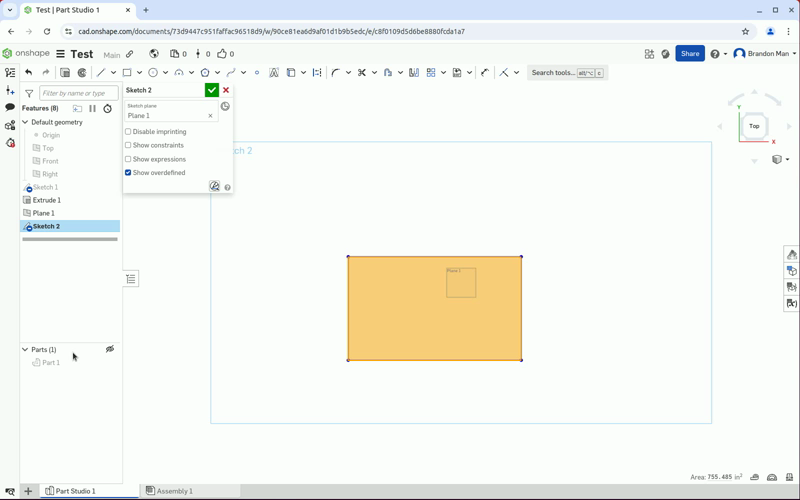
key(shift+e)
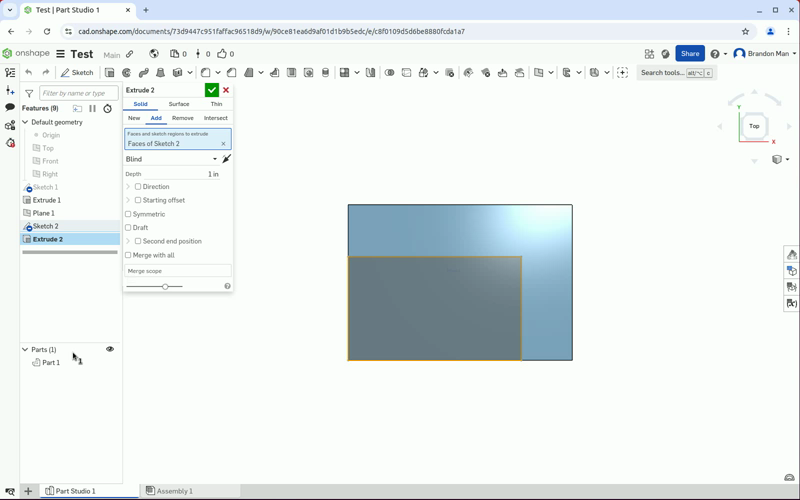
mouse_move(143, 106)
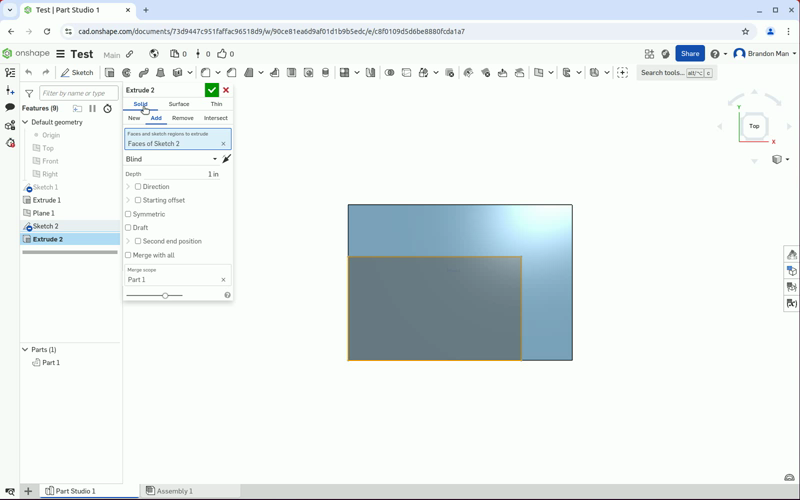
click(143, 106)
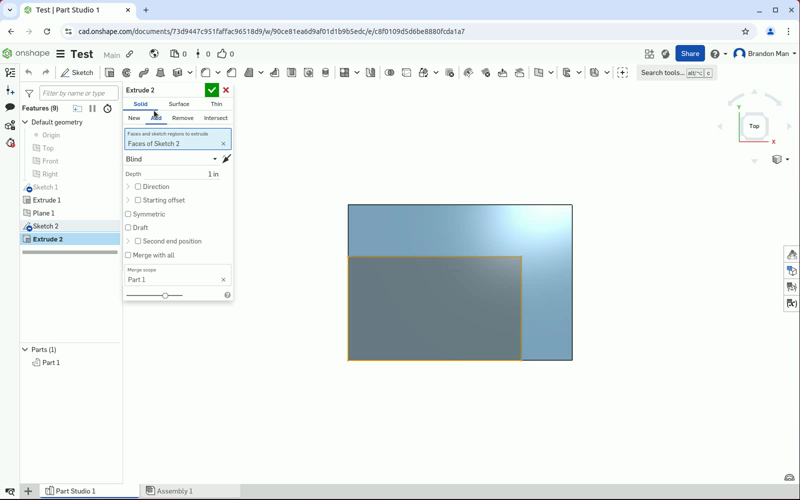
mouse_move(186, 120)
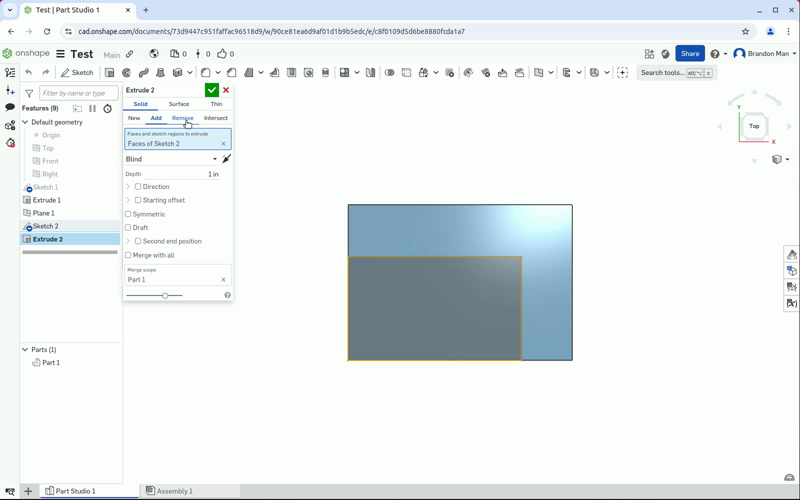
click(186, 120)
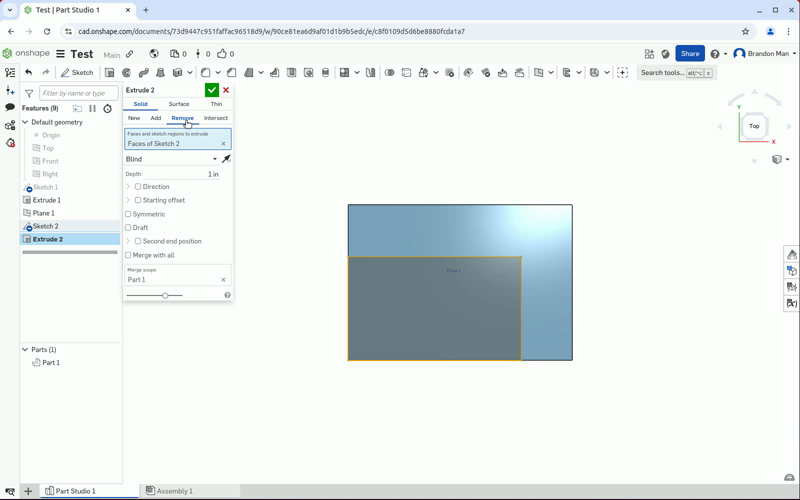
key(tab, 4)
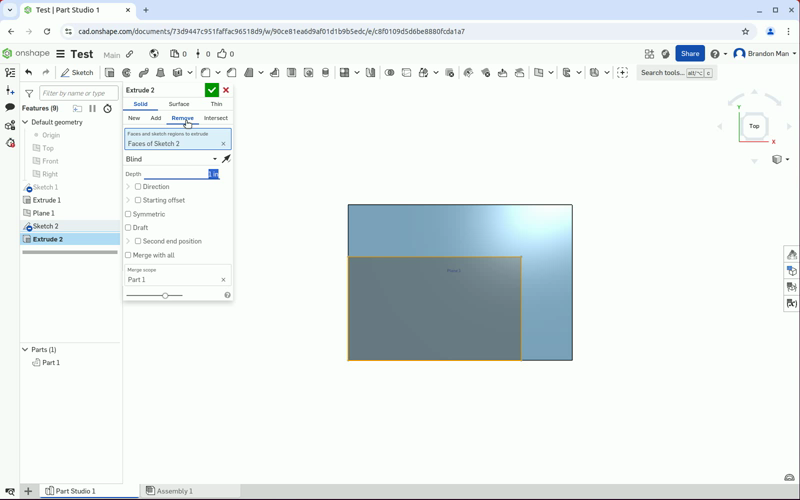
text(14.202)
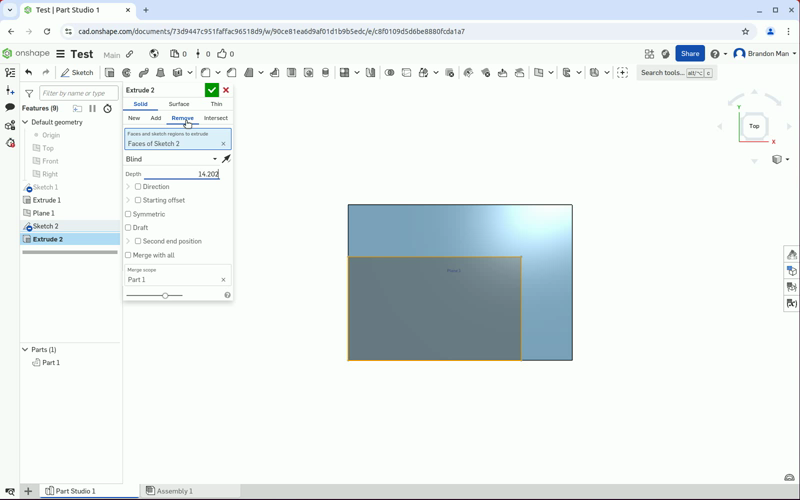
key(tab, 6)
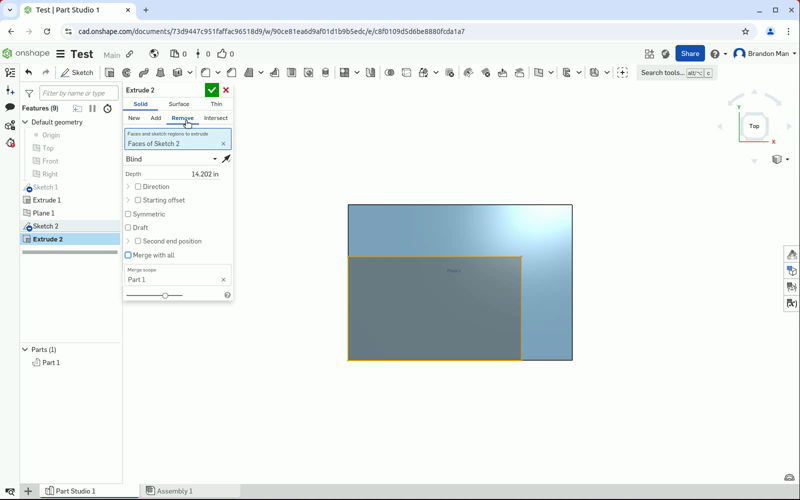
key(space)
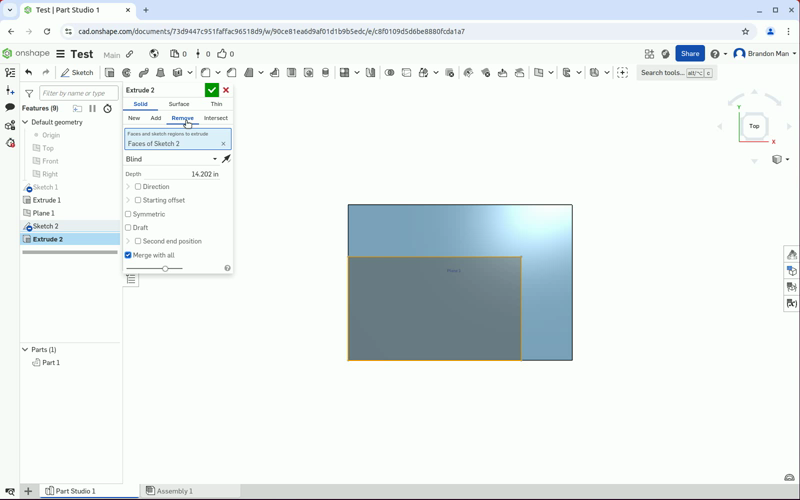
key(enter)
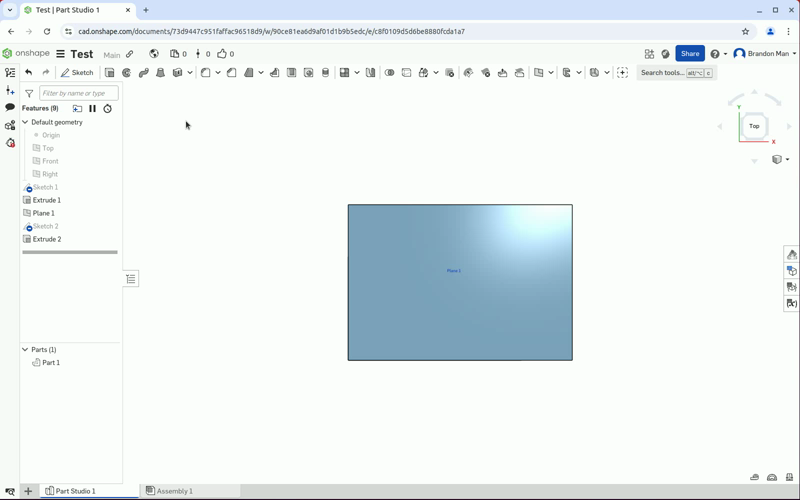
key(shift+h)
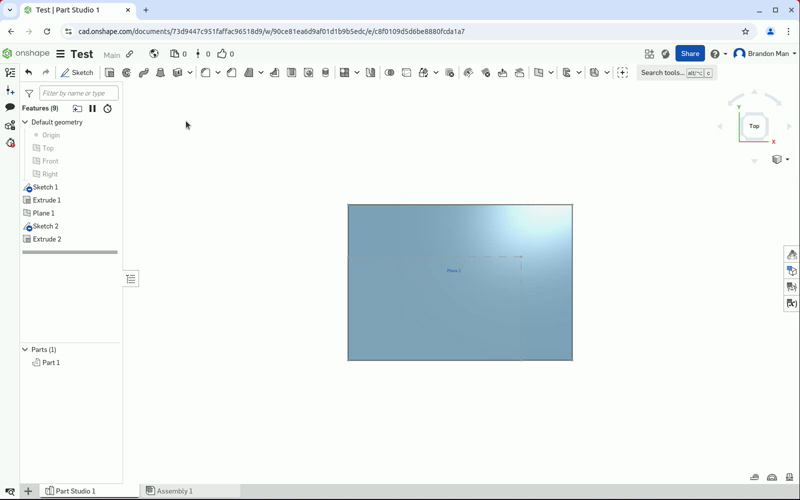
key(shift+h)
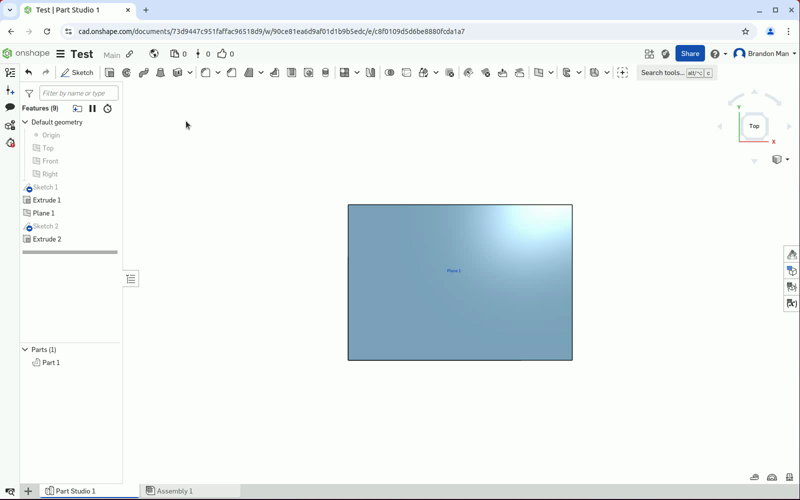
mouse_move(73, 189)
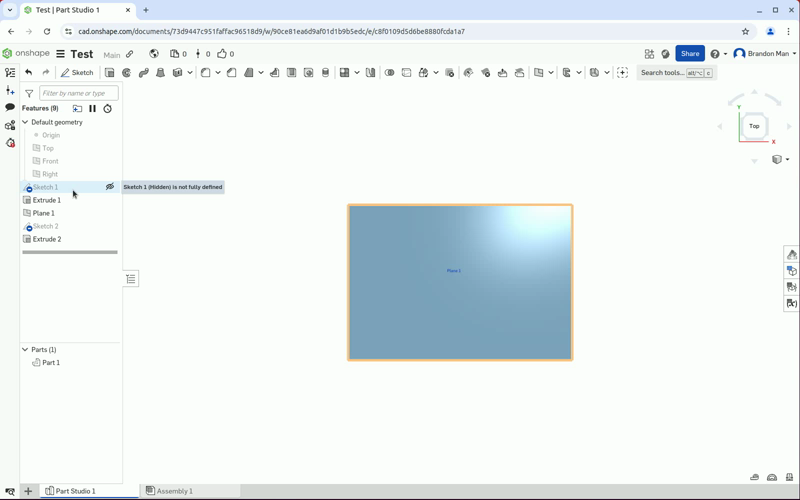
click(73, 189)
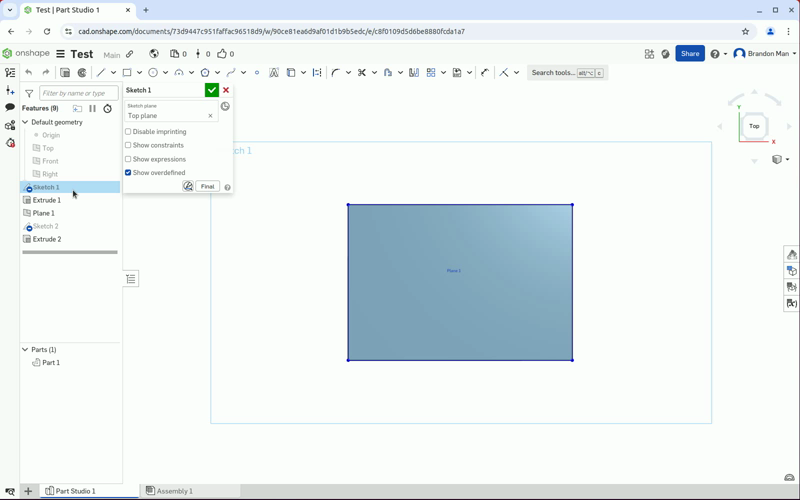
mouse_move(229, 92)
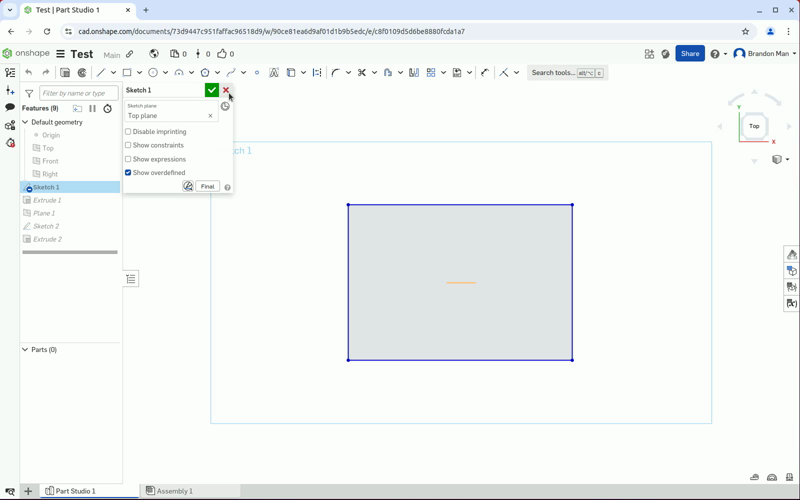
click(229, 92)
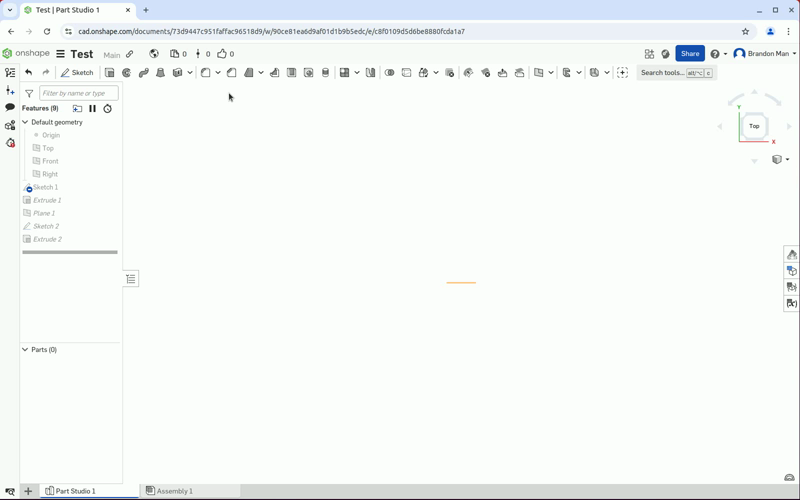
mouse_move(541, 75)
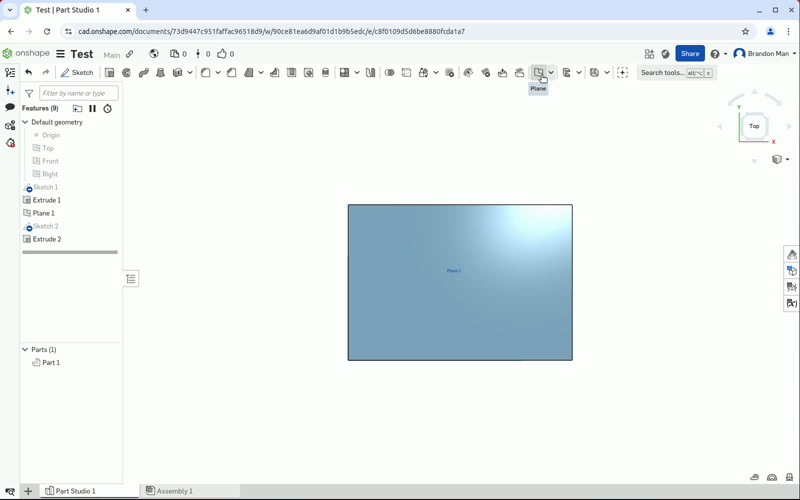
click(541, 75)
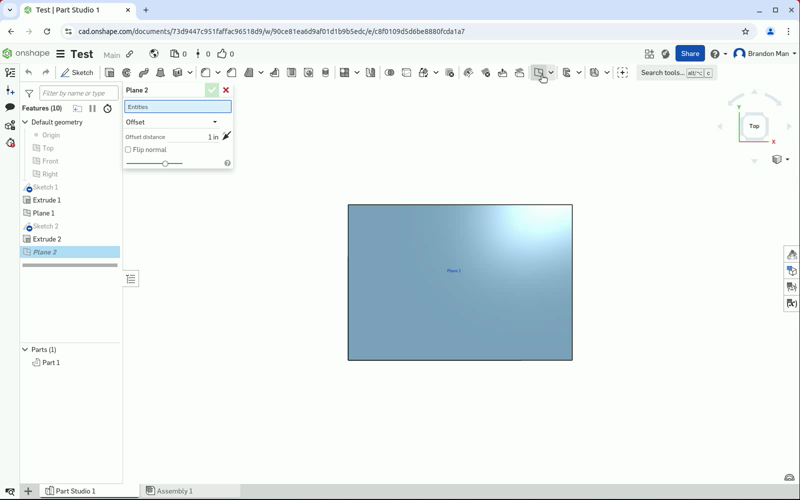
mouse_move(73, 150)
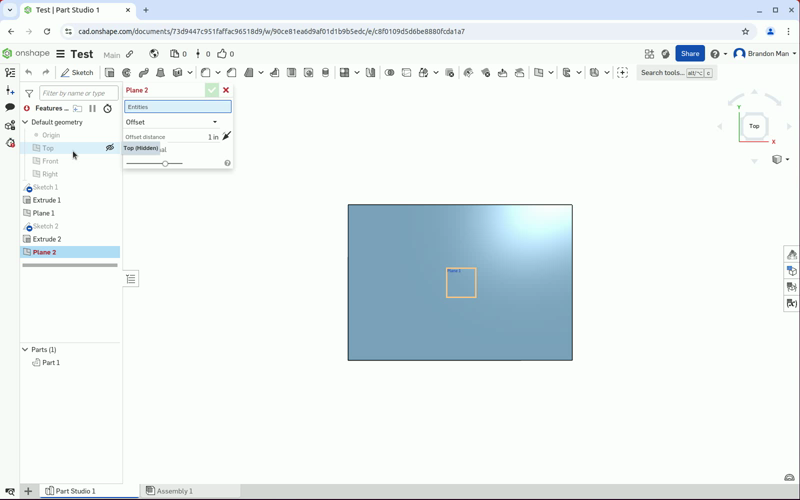
click(73, 150)
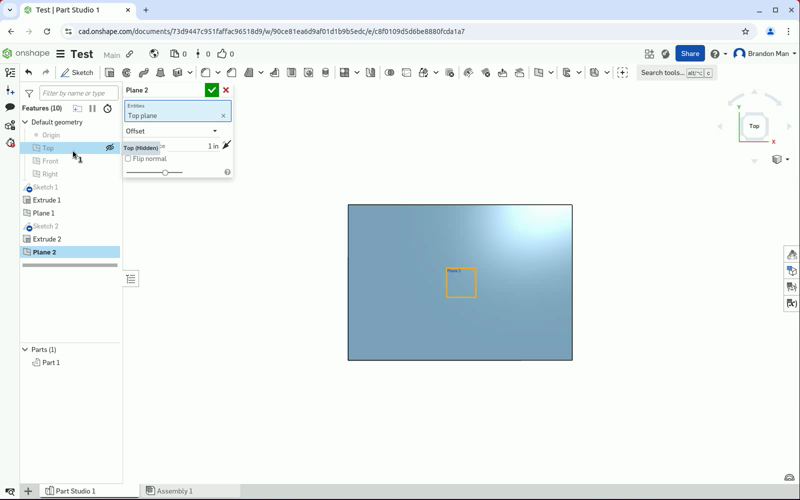
key(tab, 2)
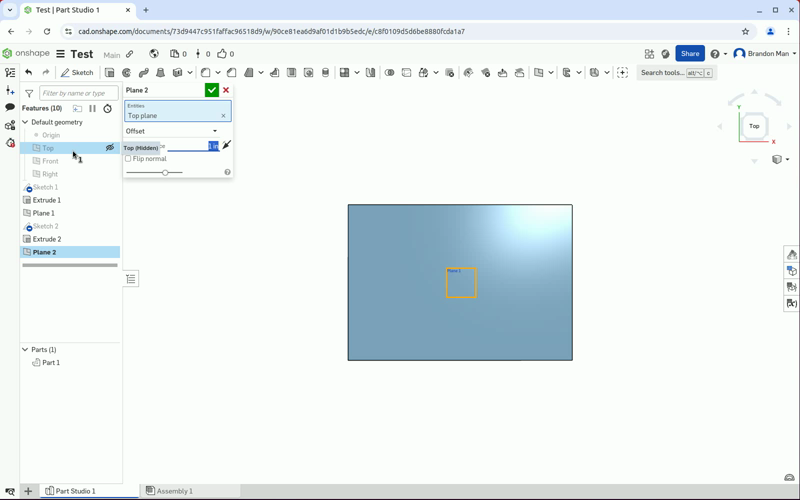
text(7.21)
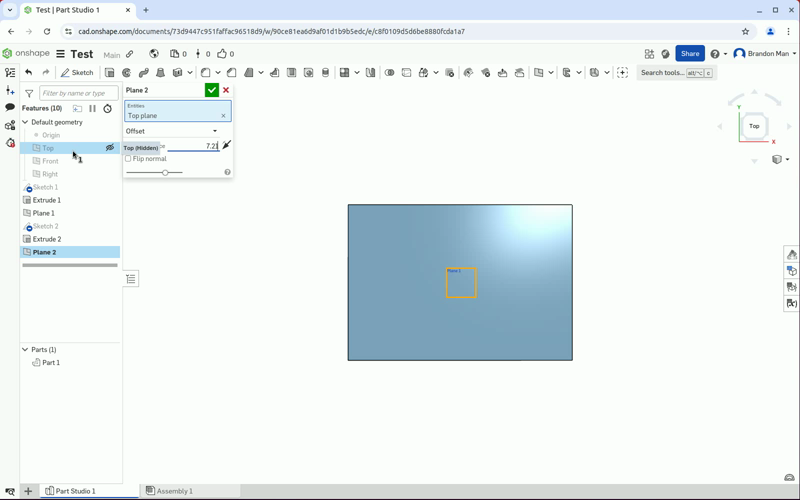
key(enter, 2)
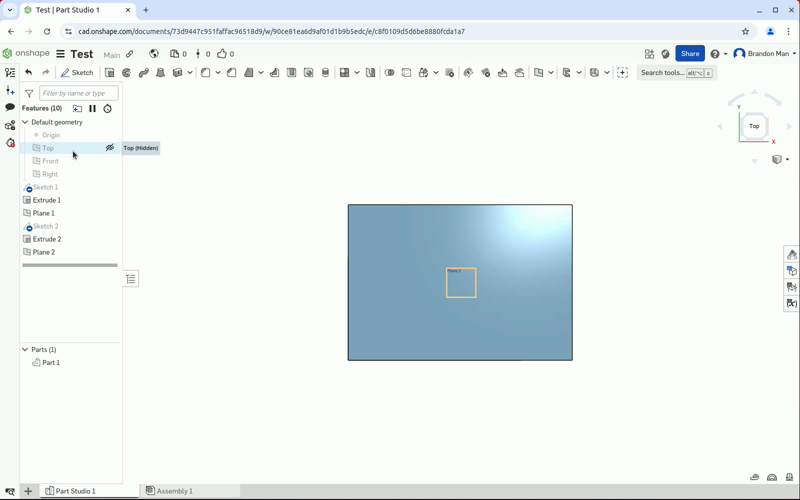
key(shift+s)
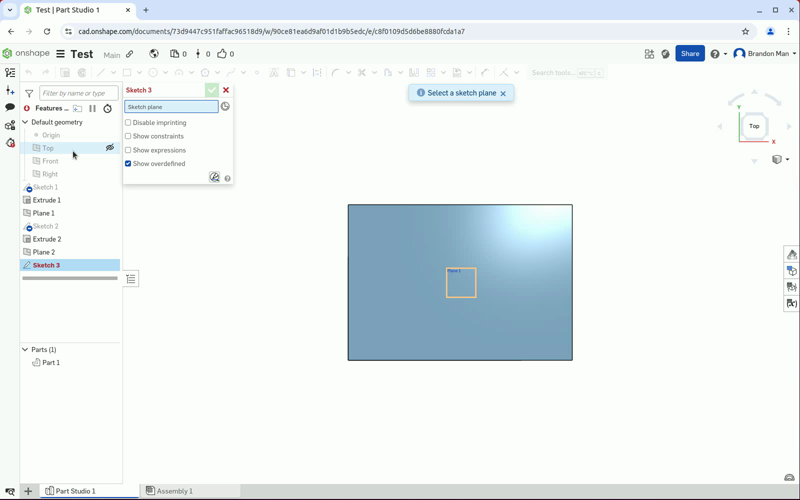
mouse_move(73, 254)
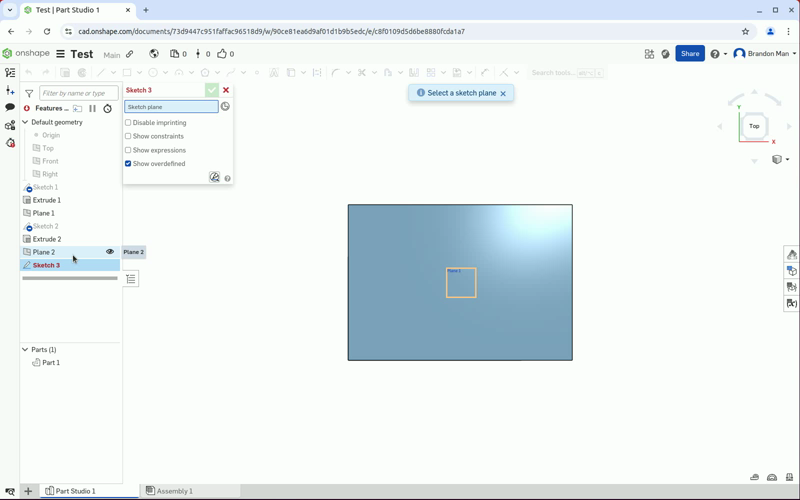
click(73, 254)
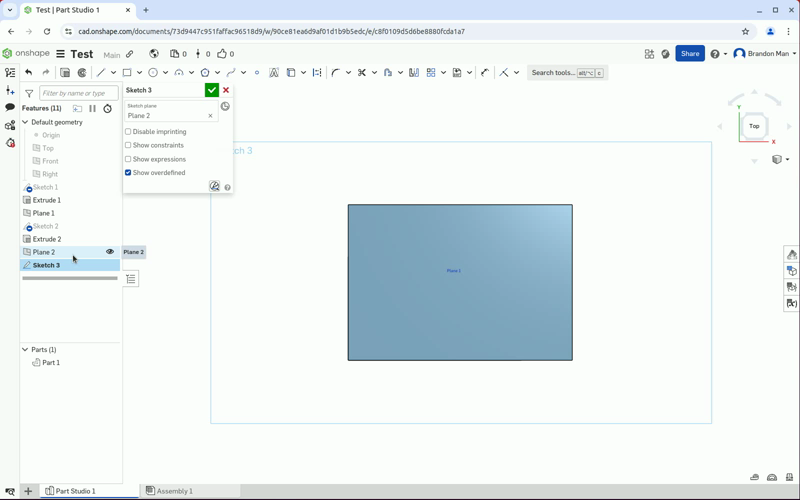
mouse_move(73, 352)
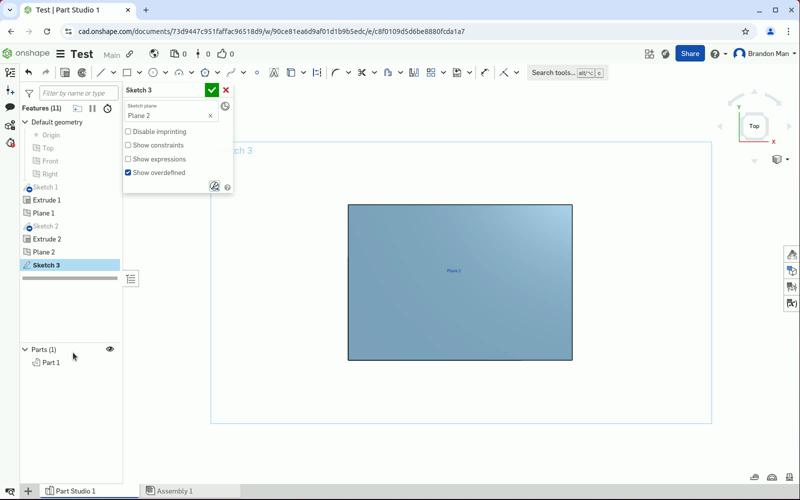
key(y)
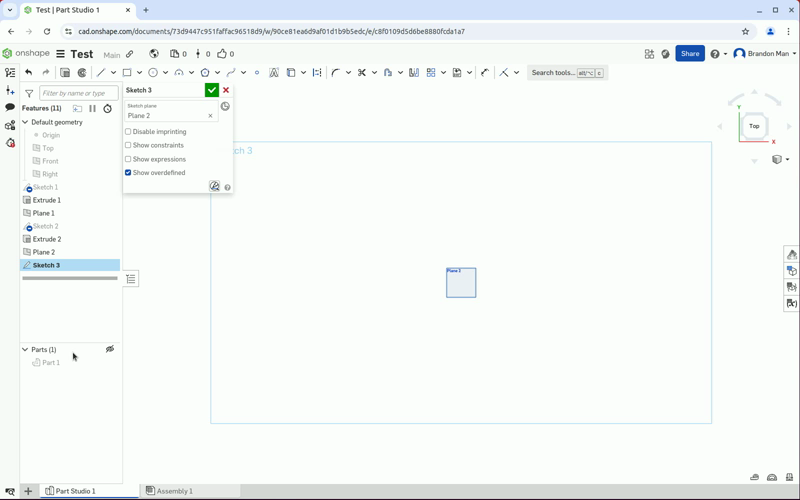
key(l)
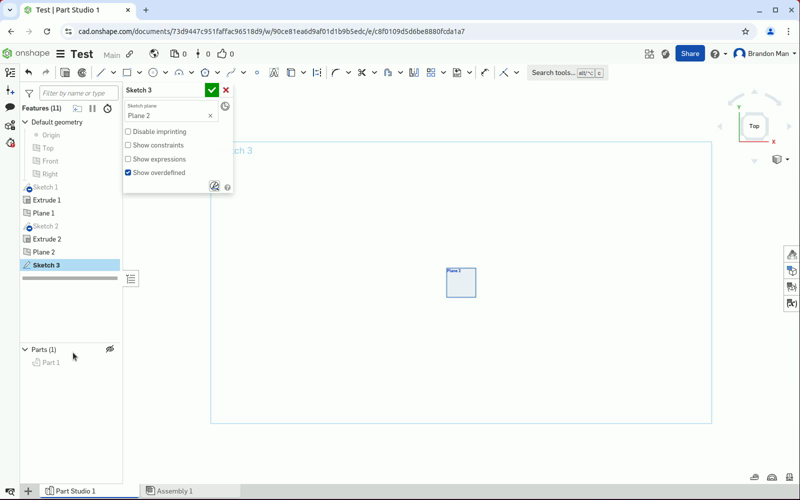
key_down(shift)
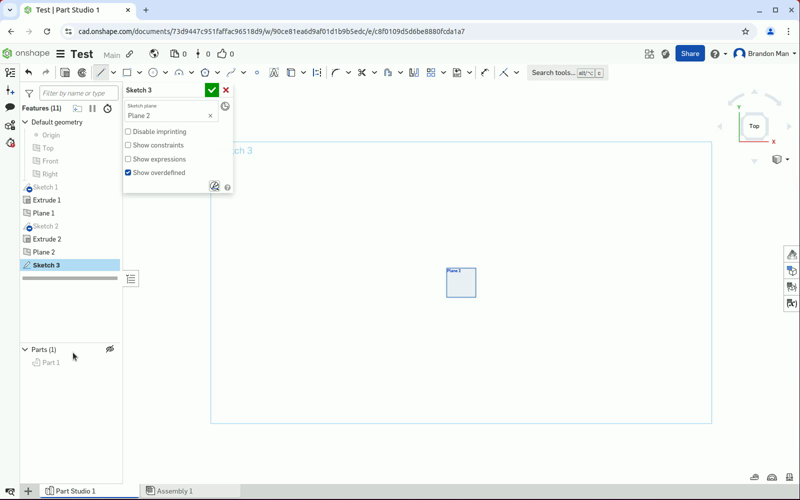
mouse_move(348, 308)
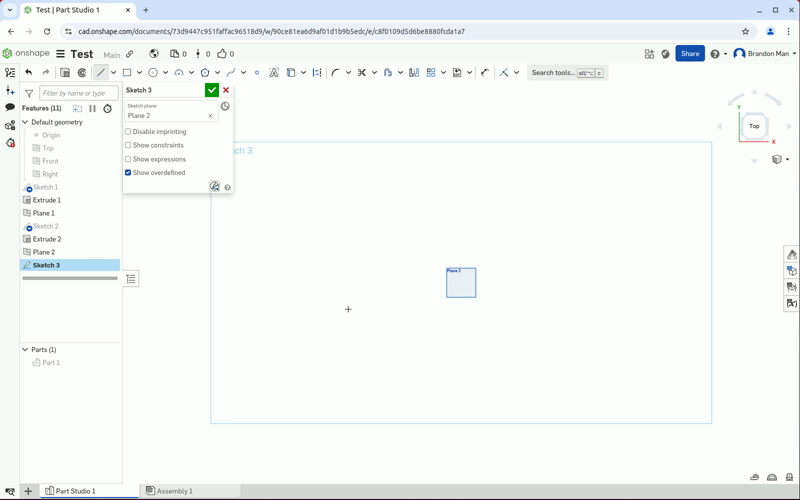
click(348, 308)
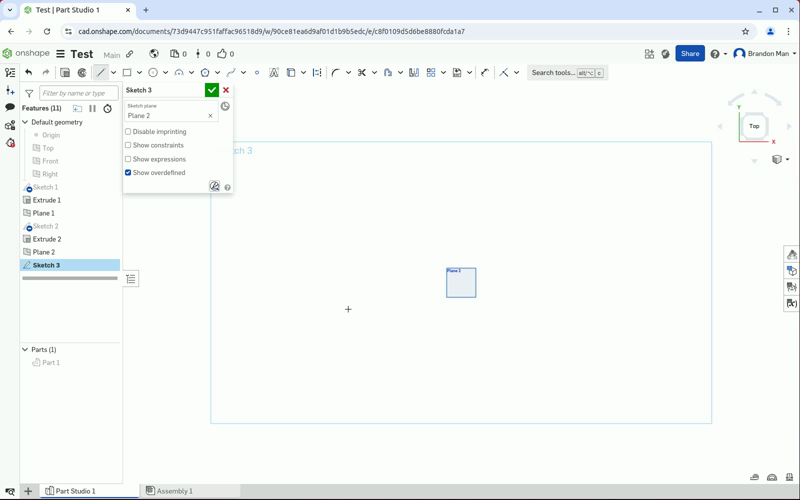
key_up(shift)
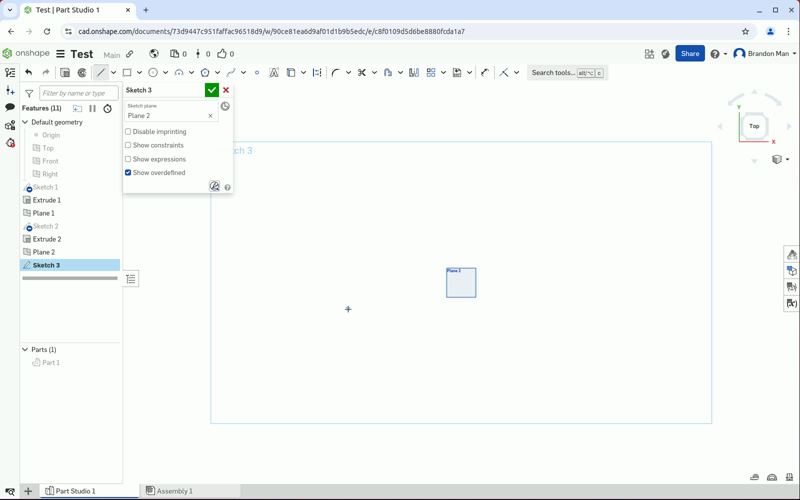
key_down(shift)
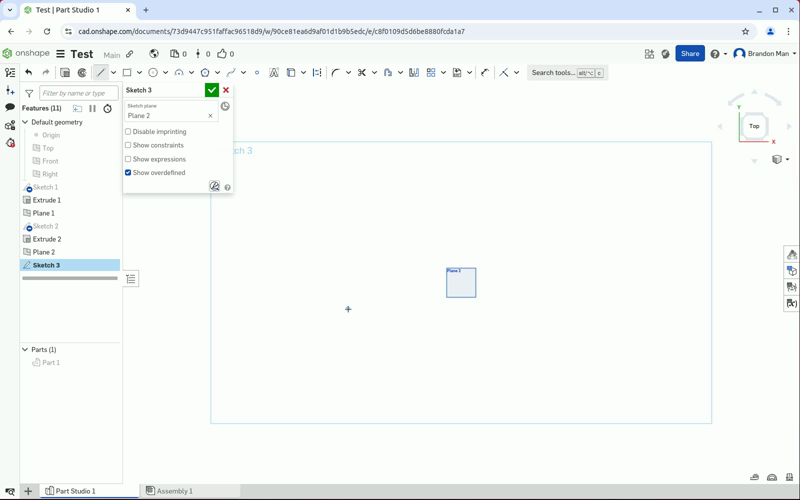
mouse_move(521, 308)
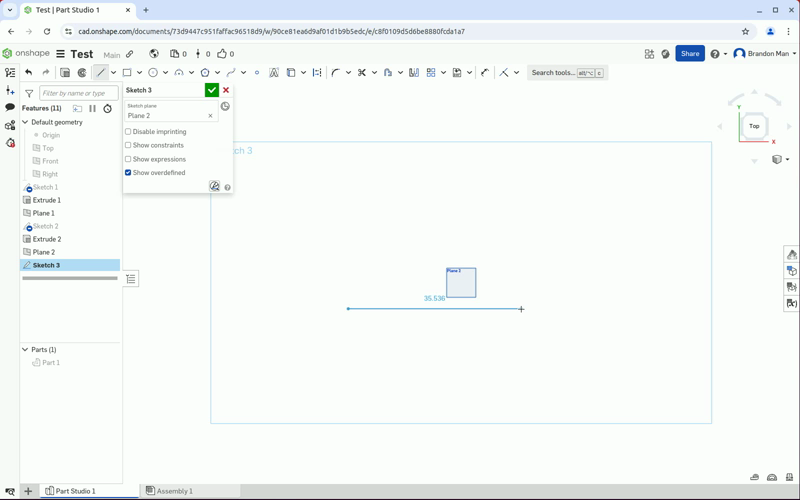
click(521, 308)
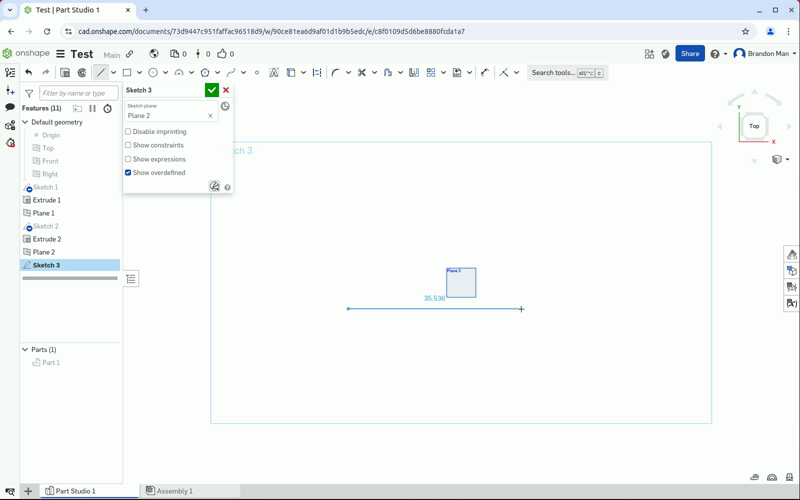
key_up(shift)
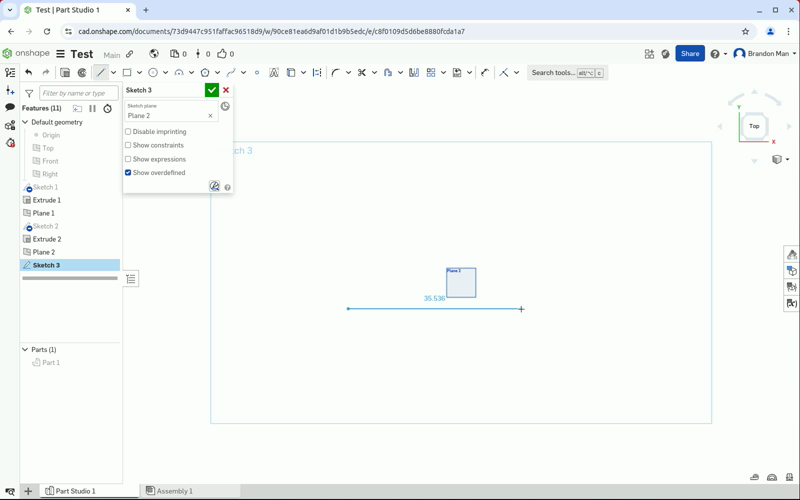
key_down(shift)
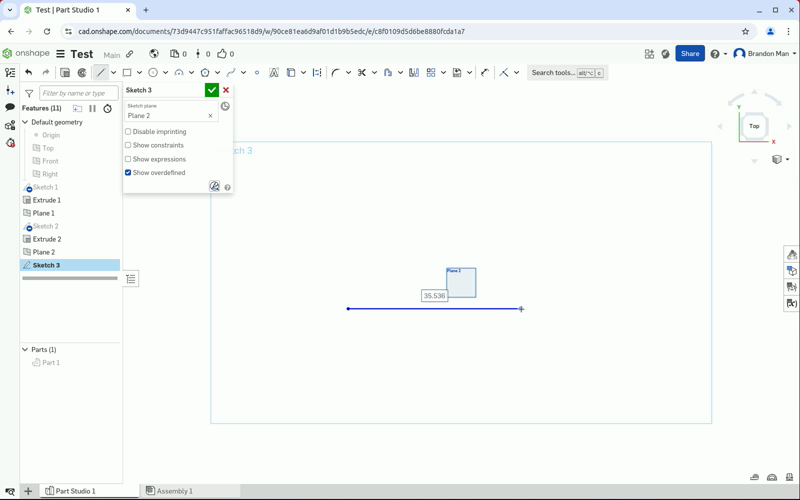
mouse_move(551, 308)
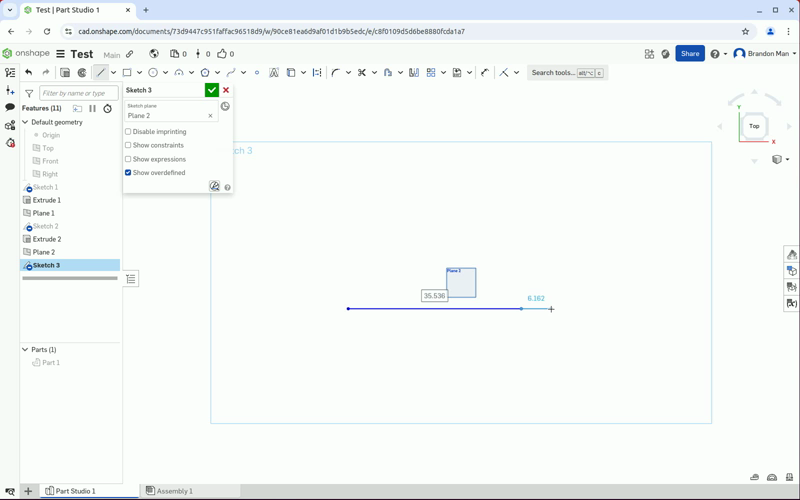
mouse_move(521, 257)
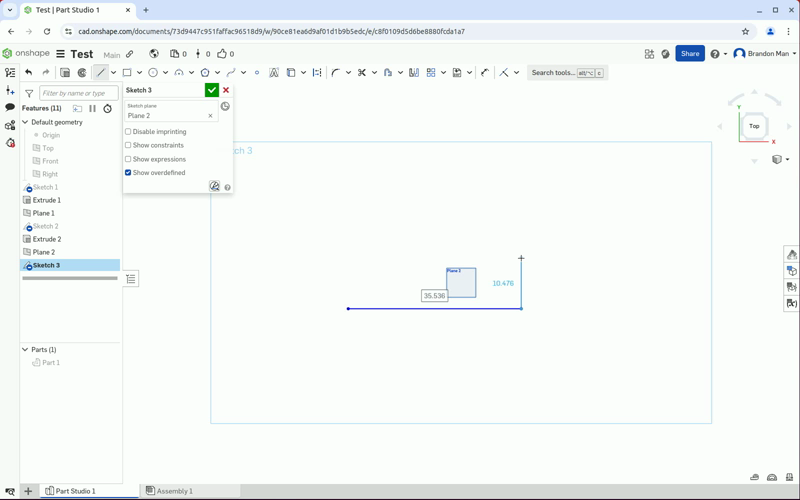
click(521, 257)
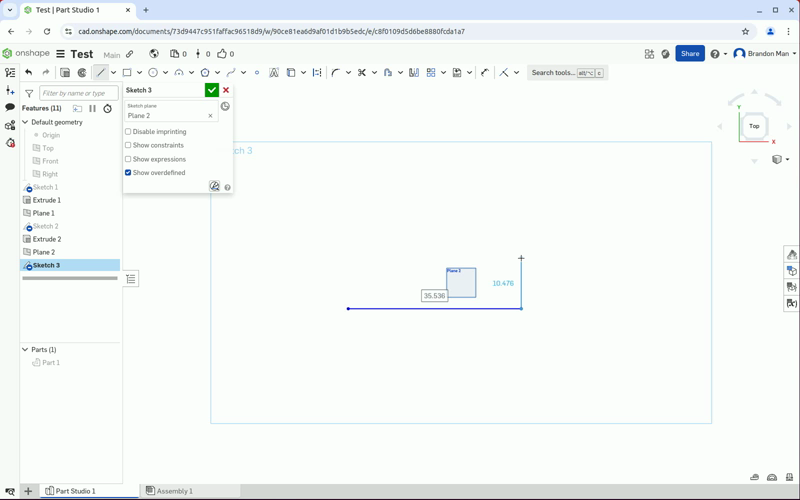
key_up(shift)
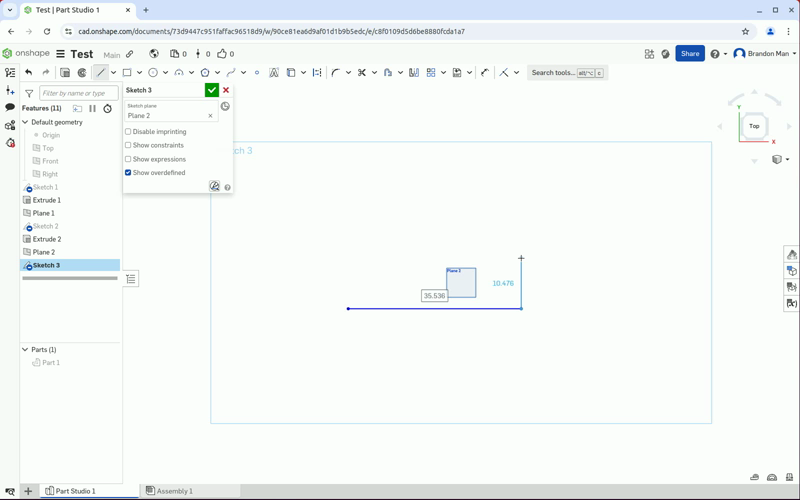
key_down(shift)
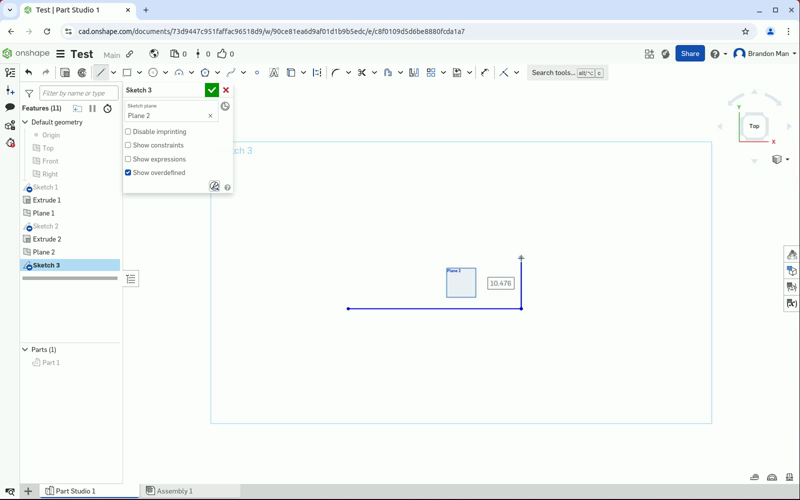
mouse_move(348, 257)
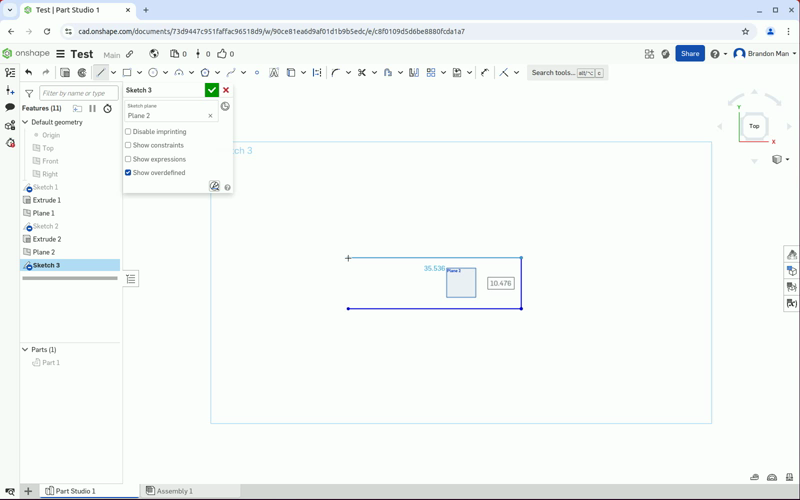
click(348, 257)
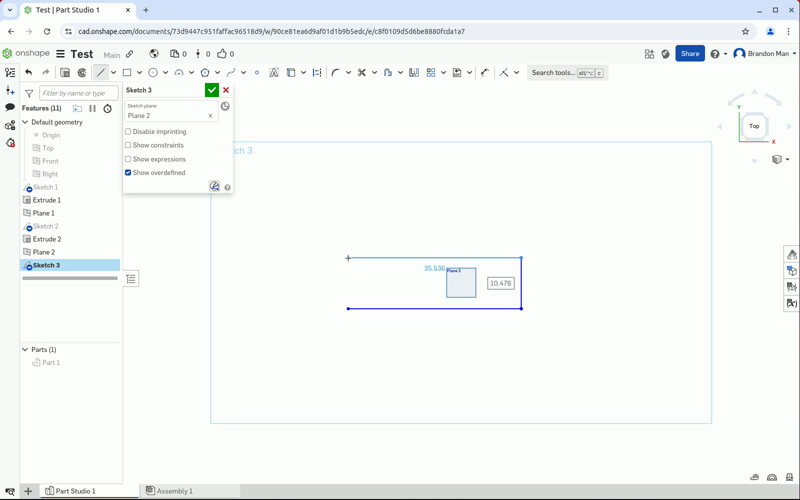
key_up(shift)
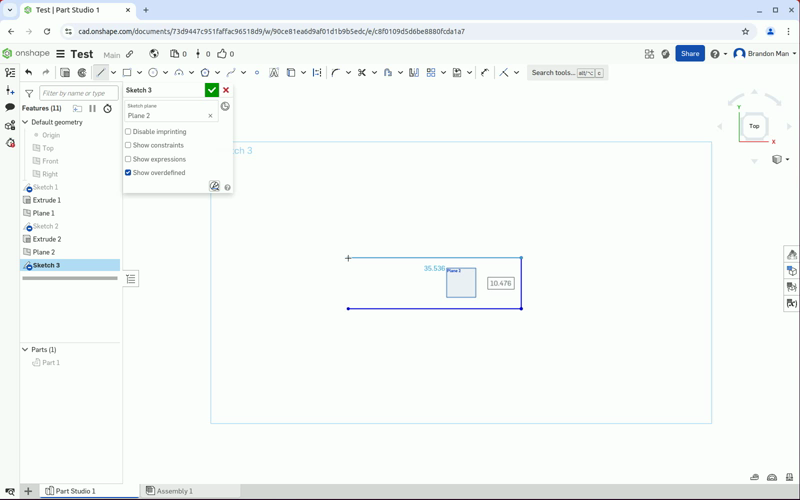
mouse_move(378, 257)
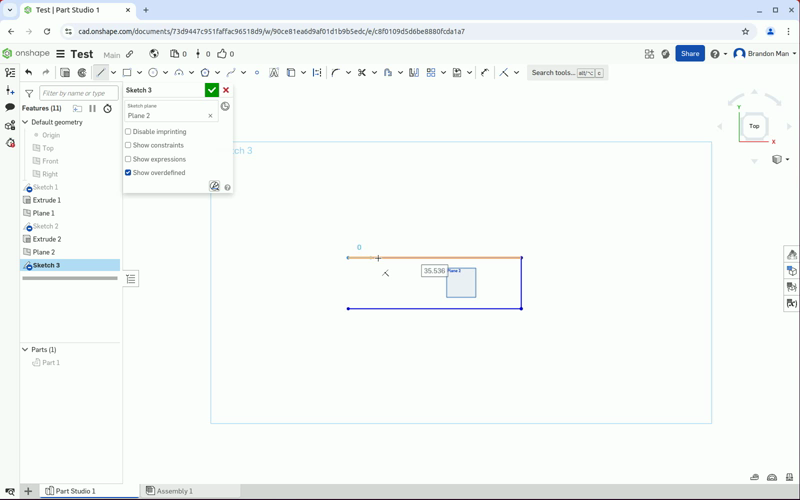
key_down(shift)
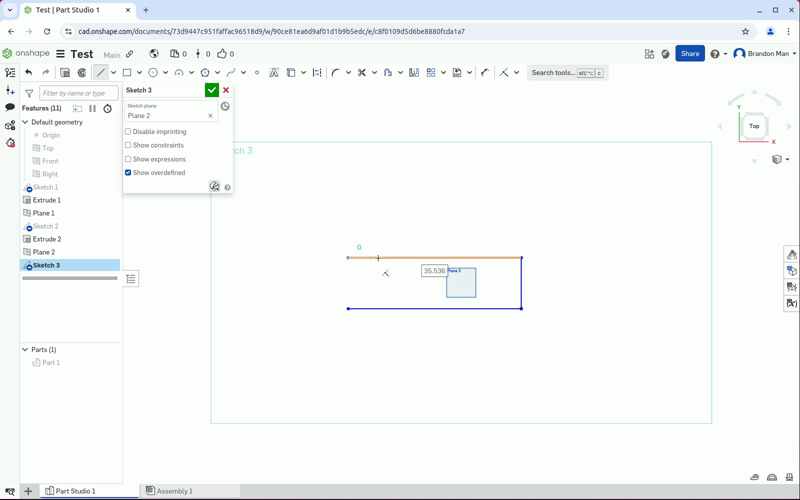
mouse_move(348, 308)
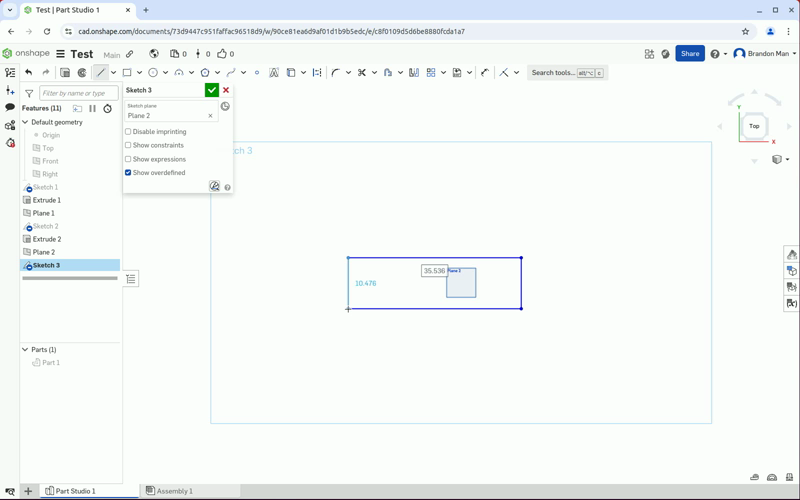
key_up(shift)
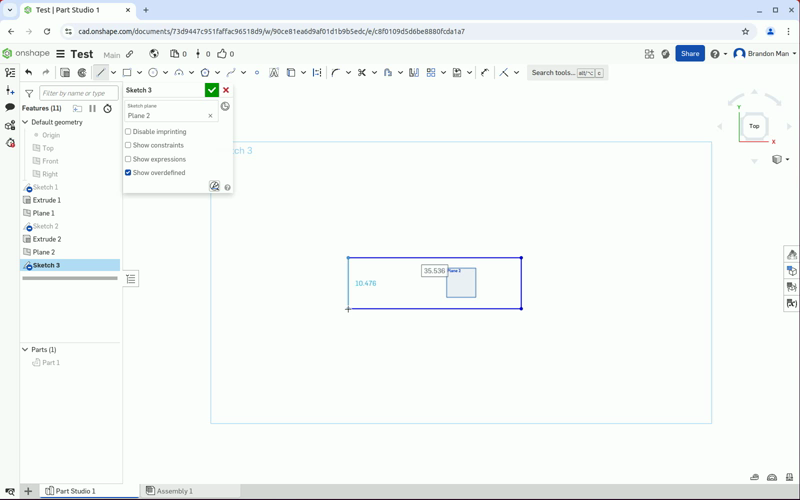
click(348, 308)
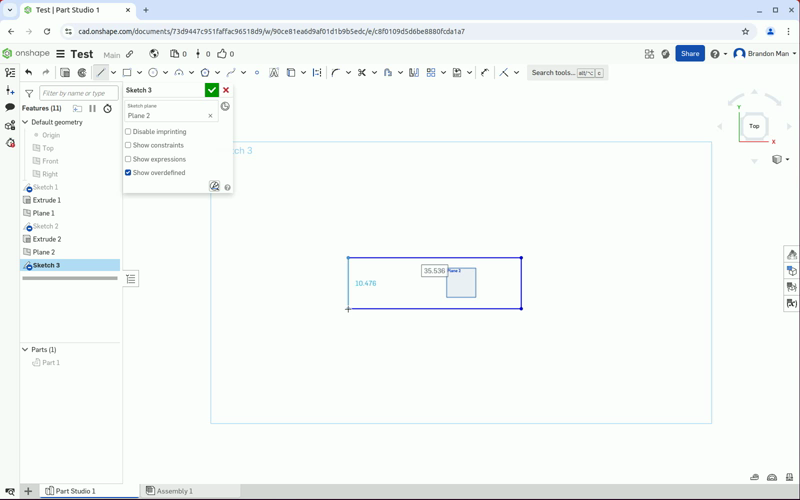
key(esc)
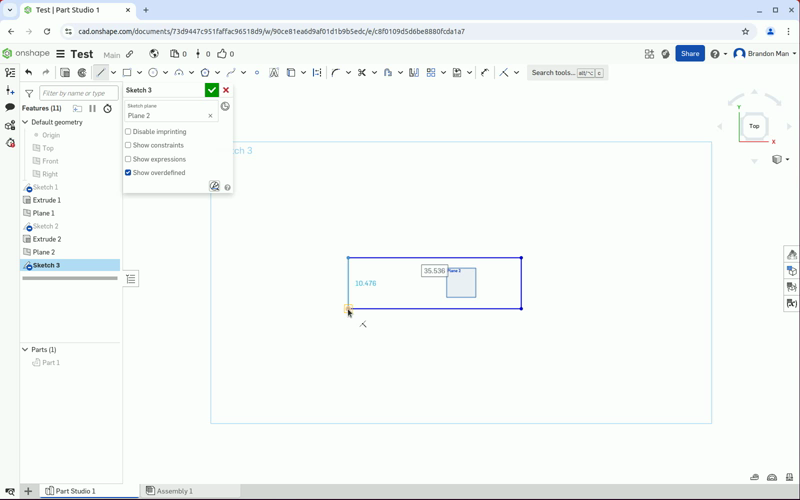
mouse_move(471, 280)
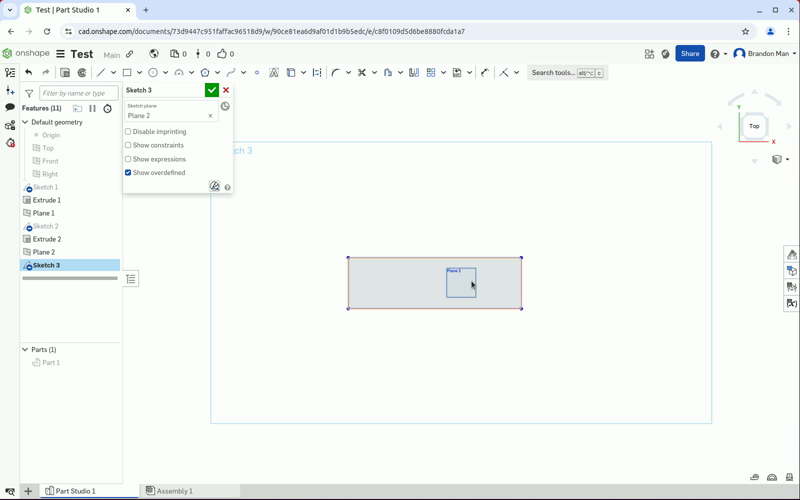
click(471, 280)
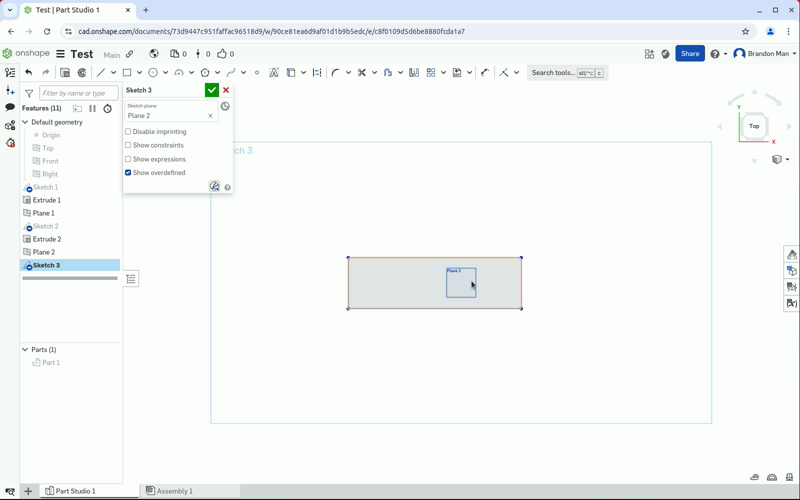
mouse_move(73, 352)
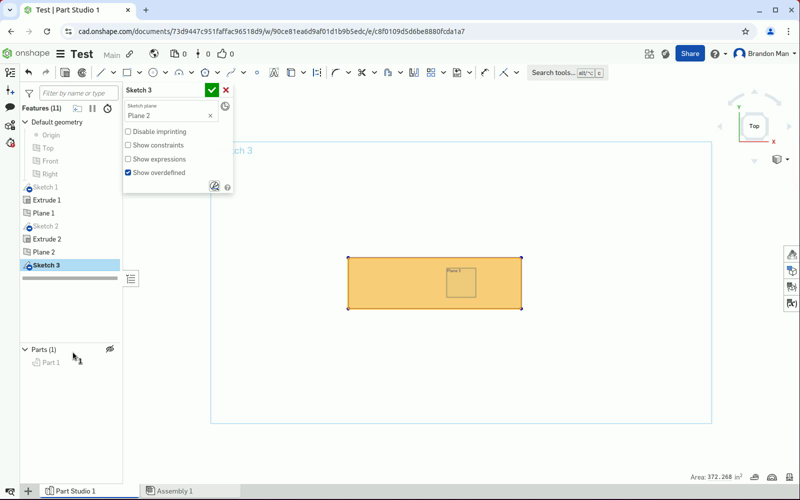
key(shift+y)
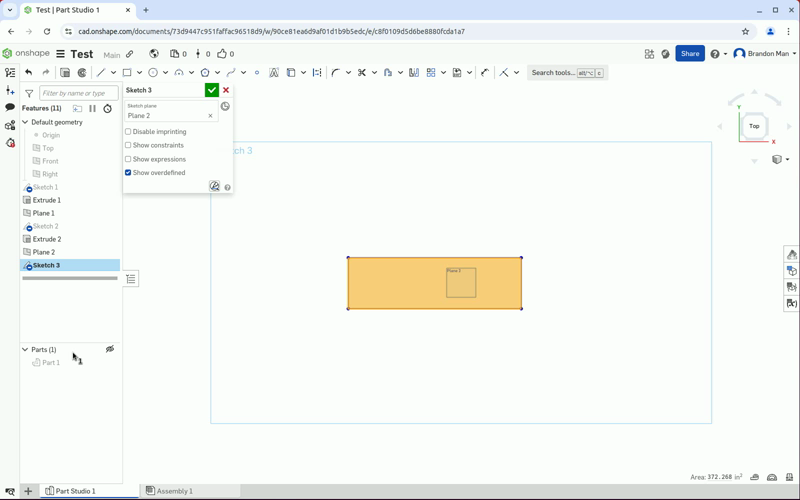
key(shift+e)
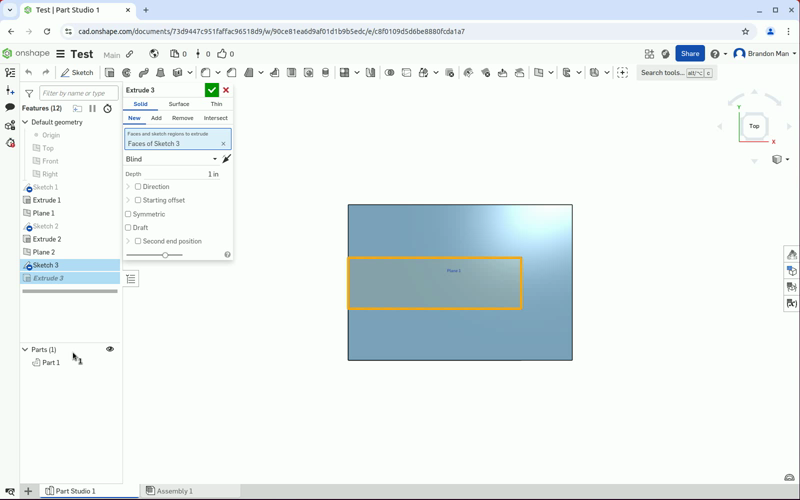
mouse_move(143, 106)
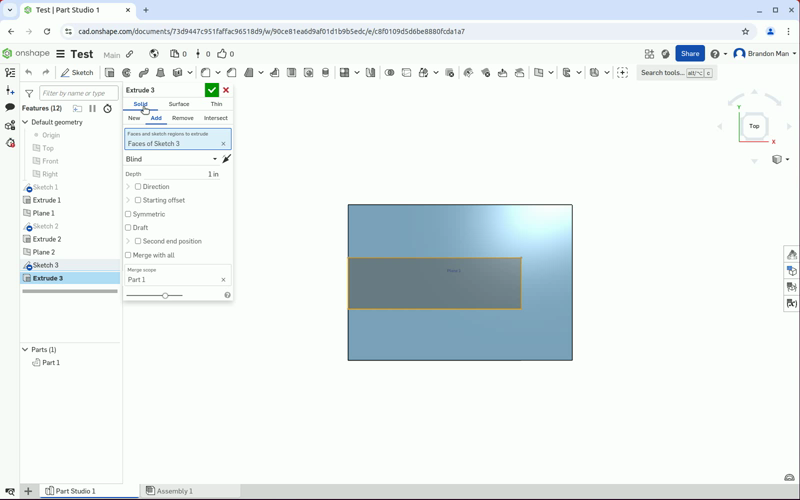
click(143, 106)
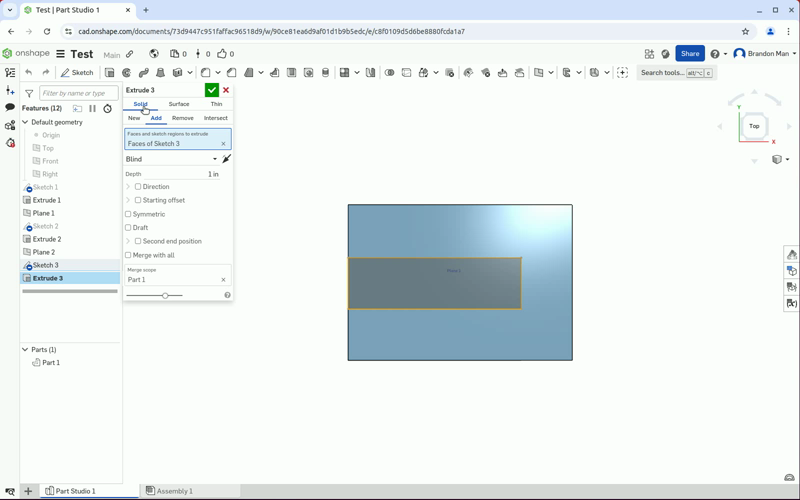
mouse_move(137, 120)
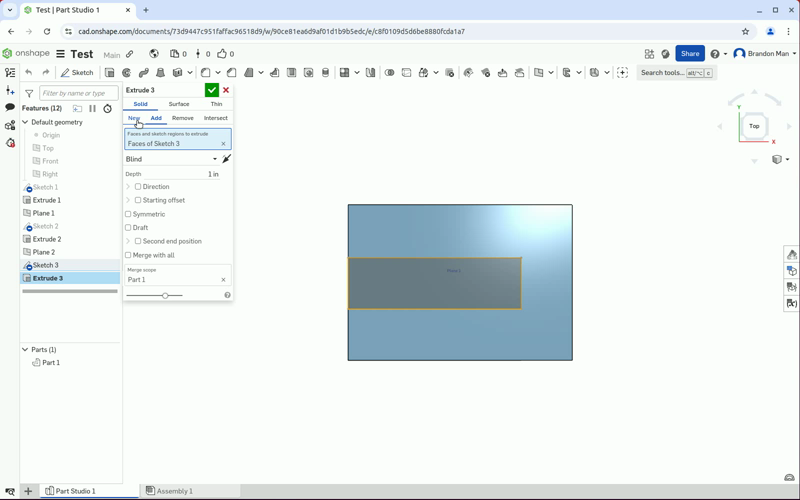
click(137, 120)
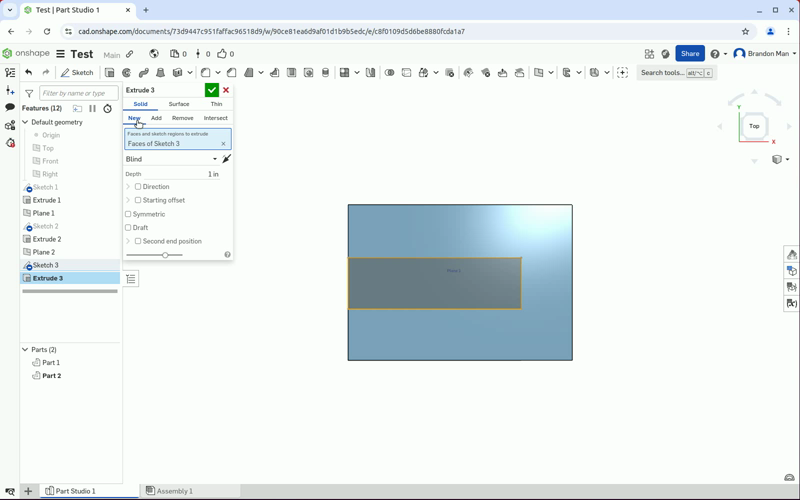
key(tab, 4)
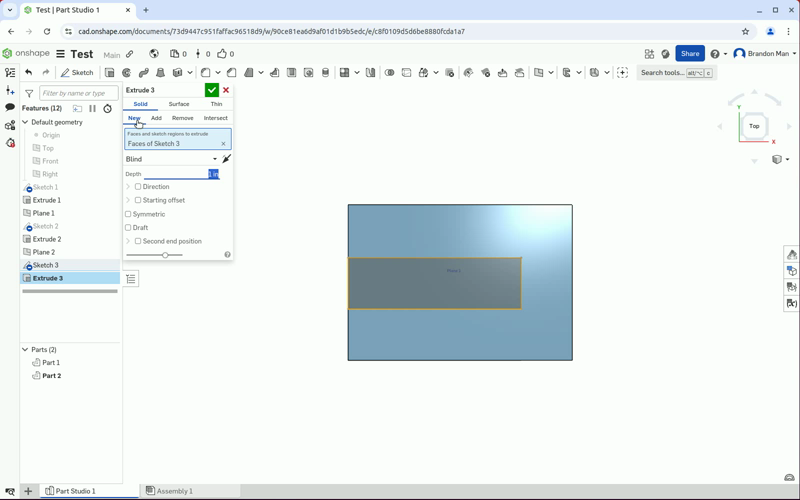
text(7.221)
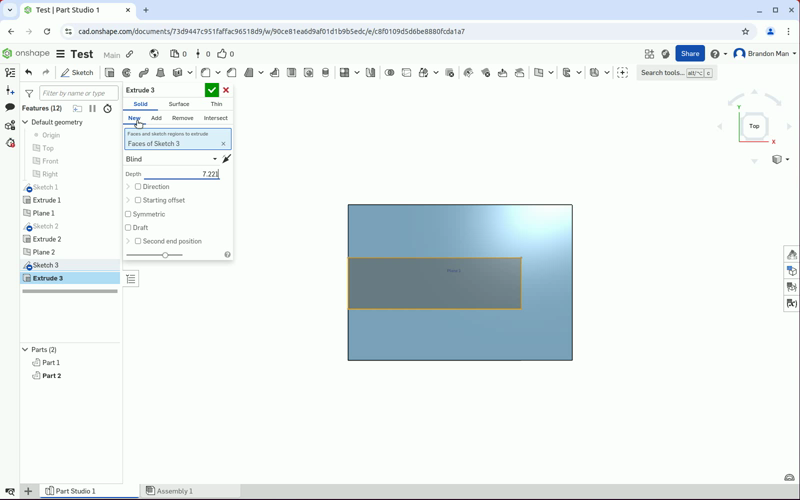
key(enter)
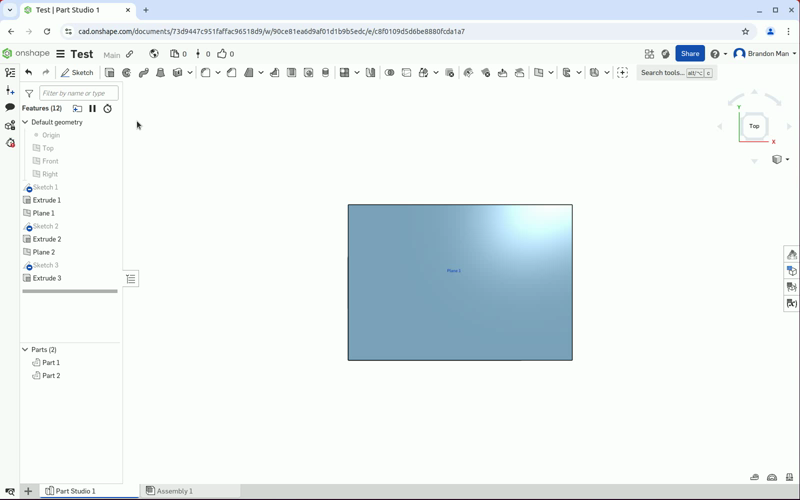
key(shift+h)
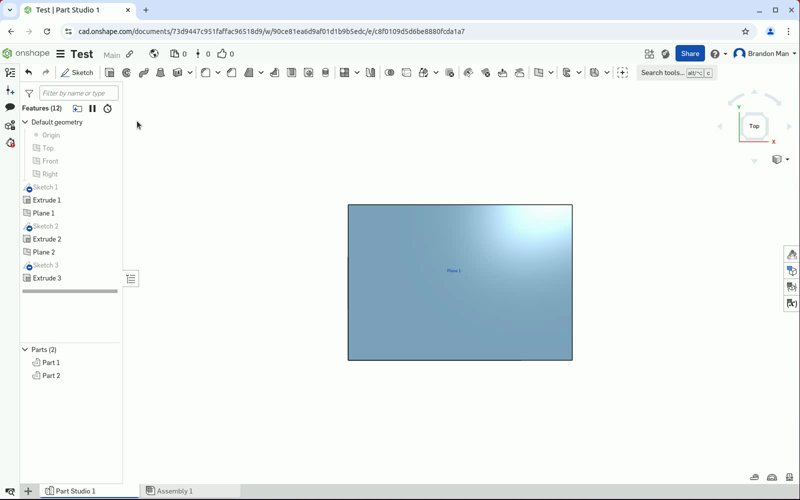
key(shift+h)
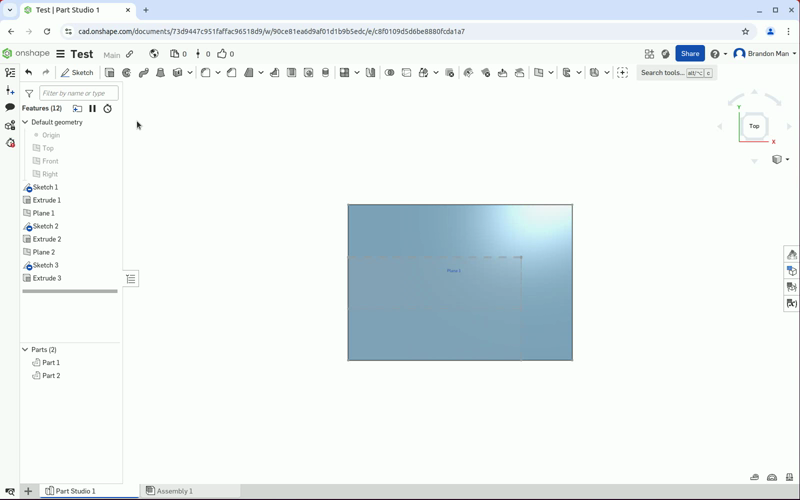
key(shift+7)
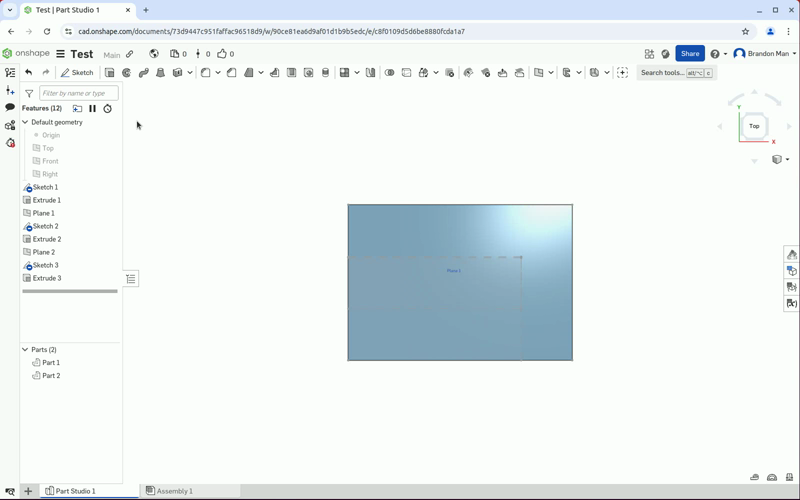
key(up, 3)
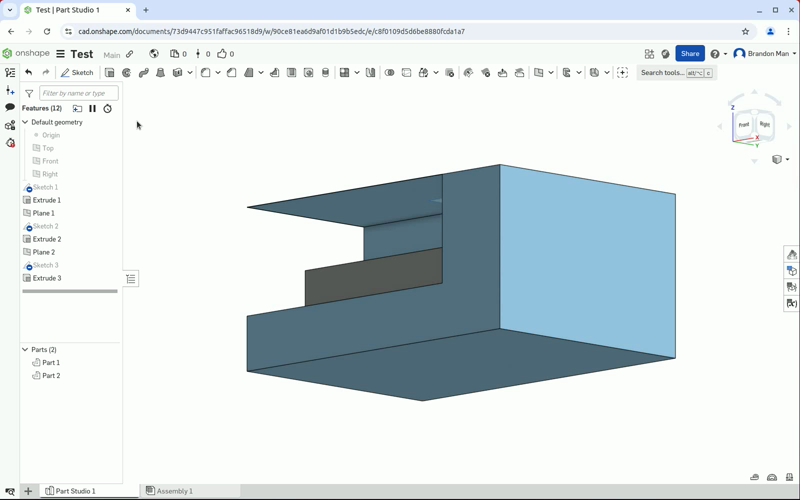
key(left, 3)
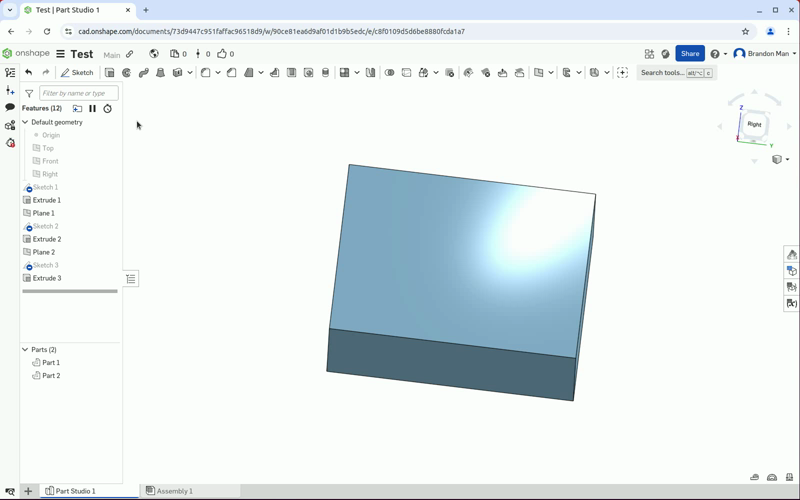
key(right, 3)
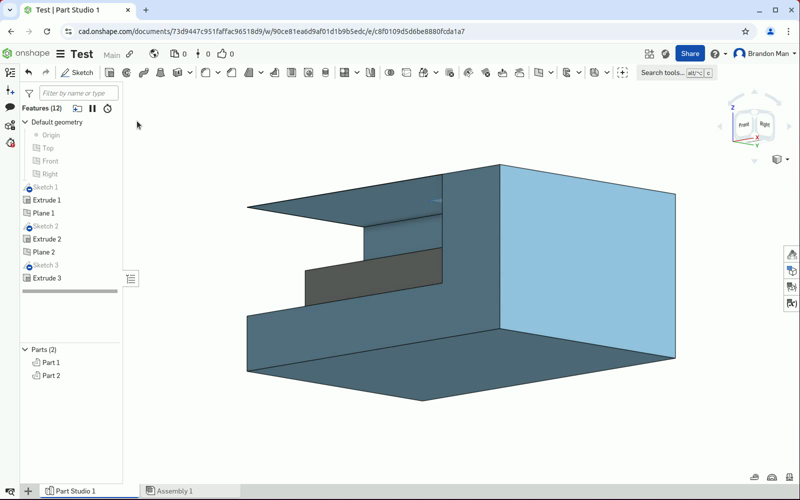
key(down, 3)
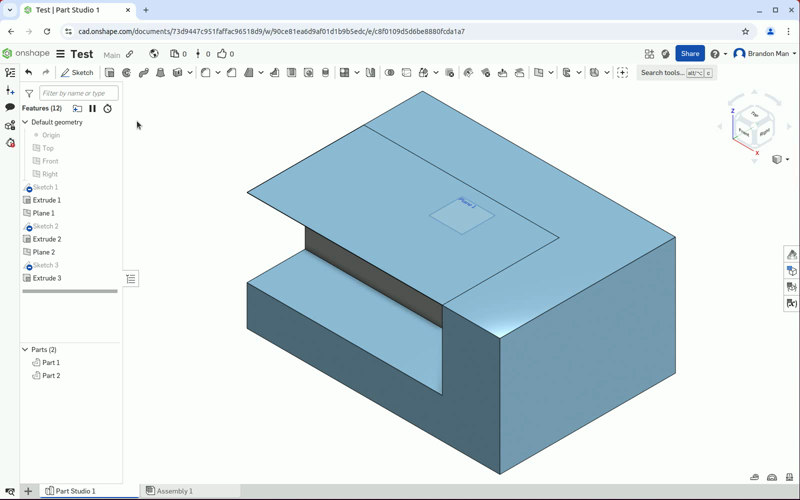
mouse_move(73, 189)
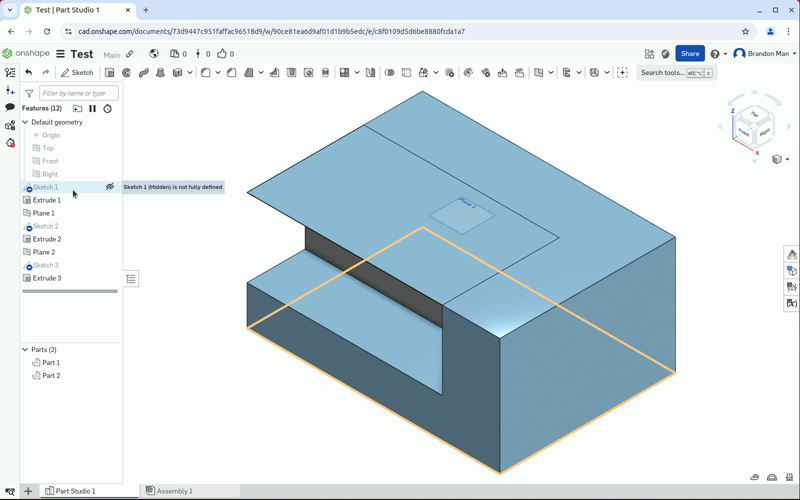
click(73, 189)